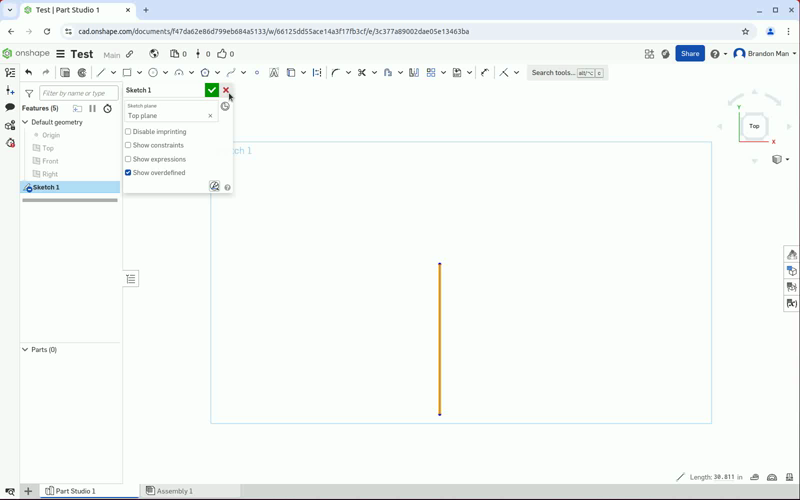
key(shift+h)
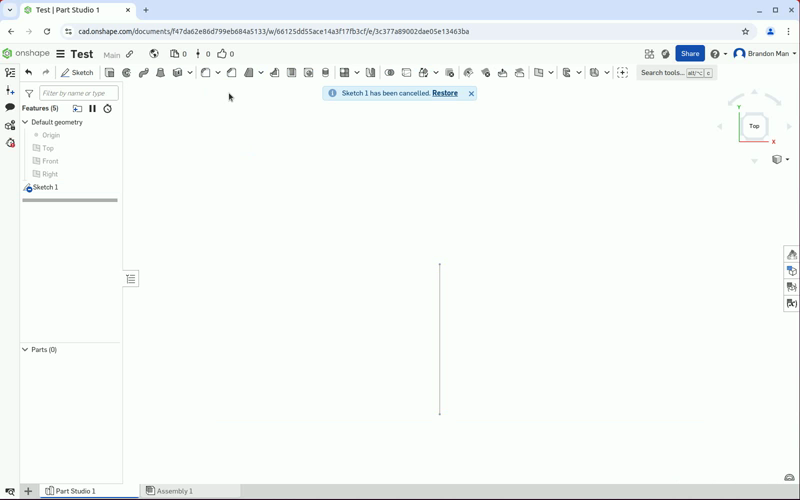
key(shift+s)
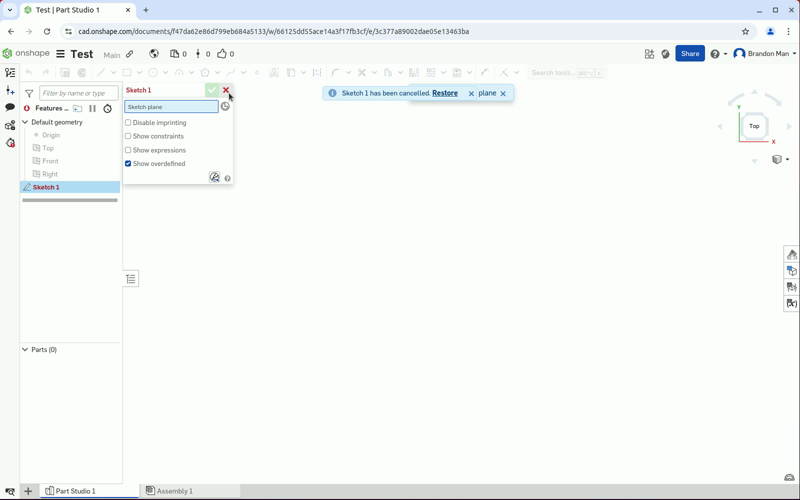
mouse_move(73, 150)
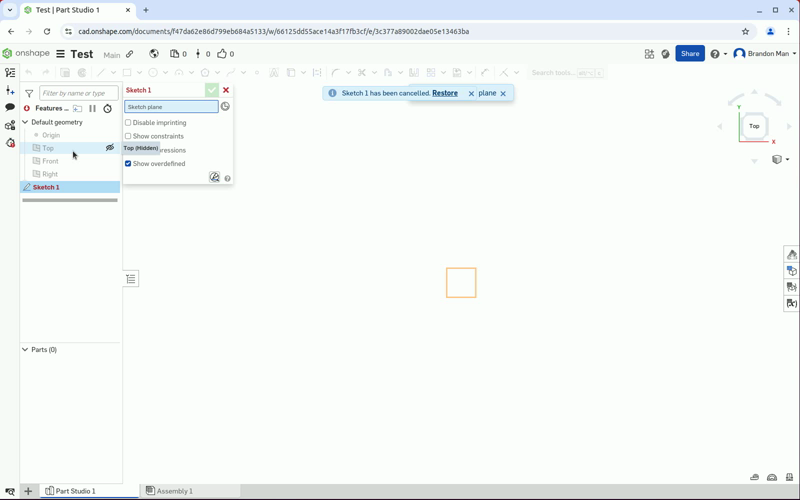
click(73, 150)
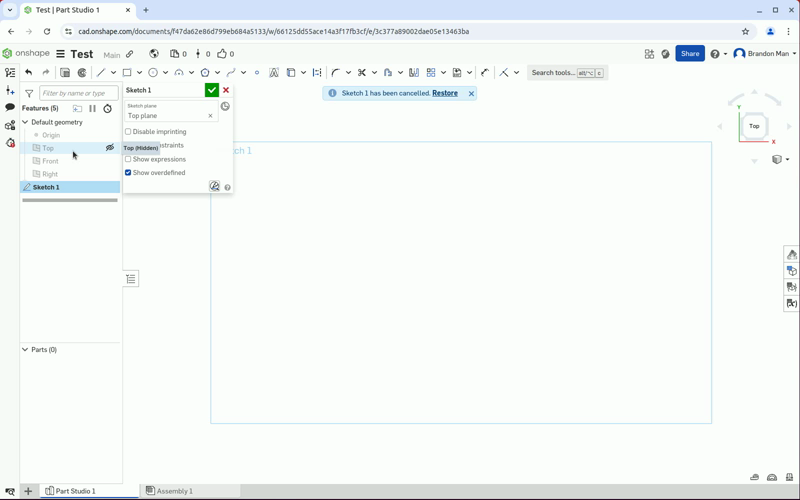
mouse_move(73, 352)
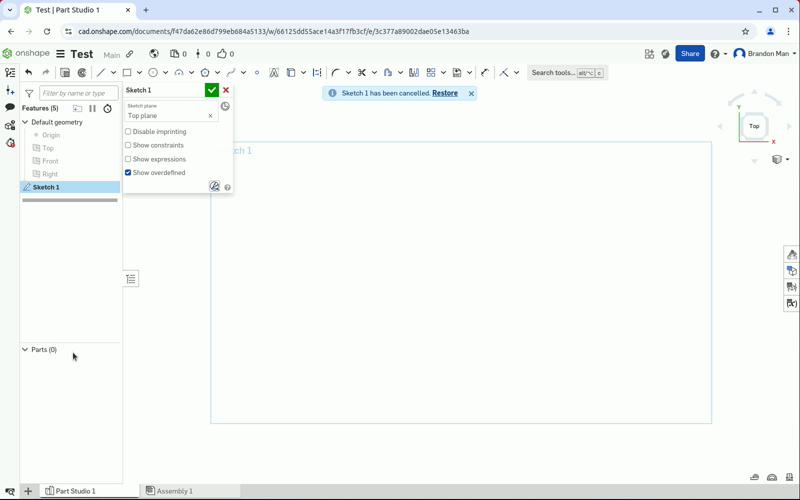
key(y)
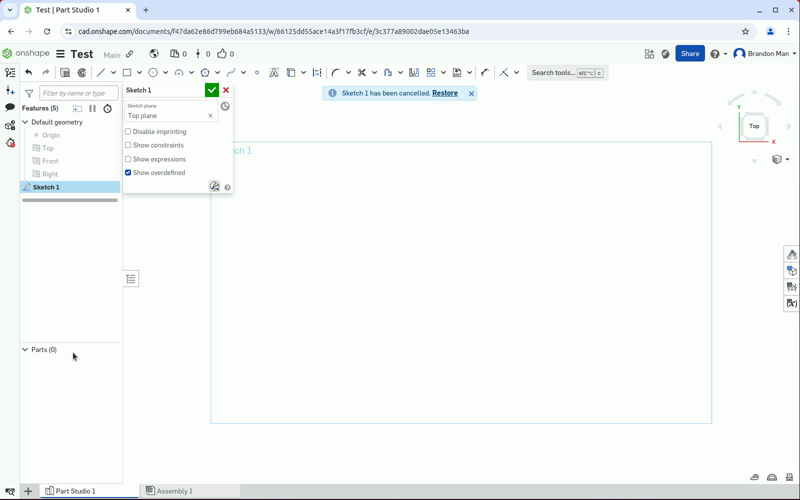
key(l)
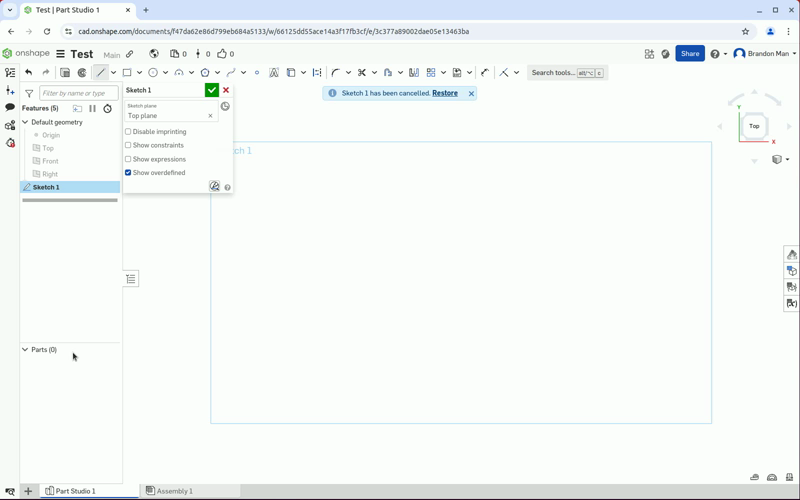
key_down(shift)
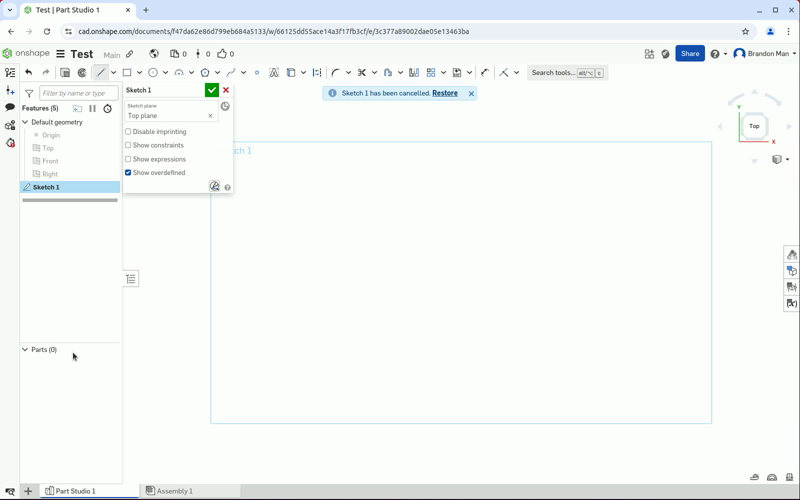
mouse_move(452, 370)
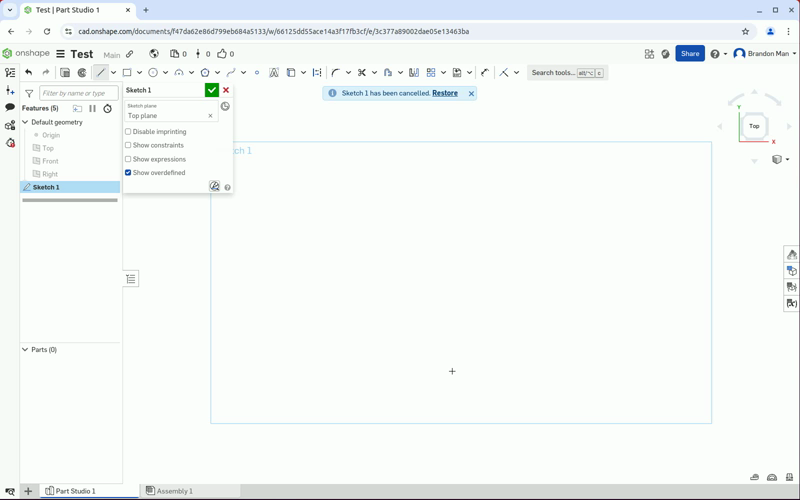
click(452, 370)
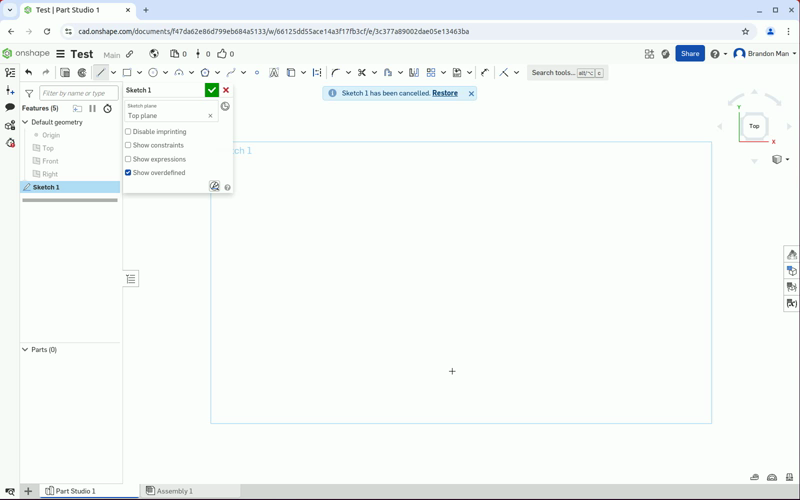
key_up(shift)
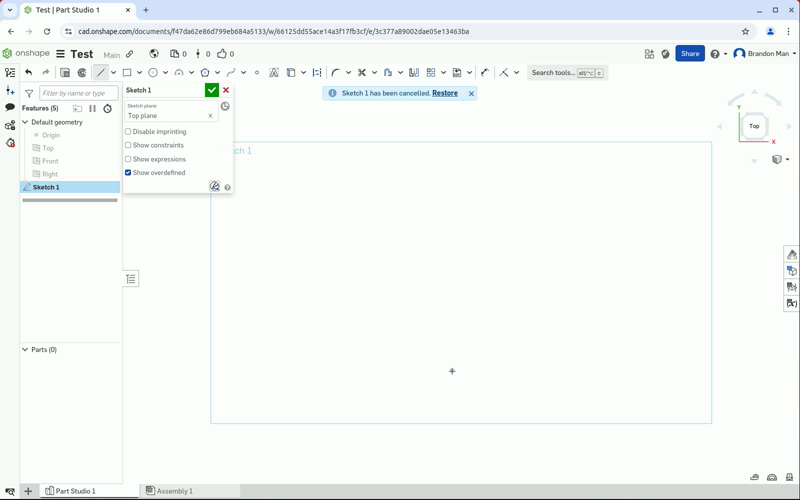
key_down(shift)
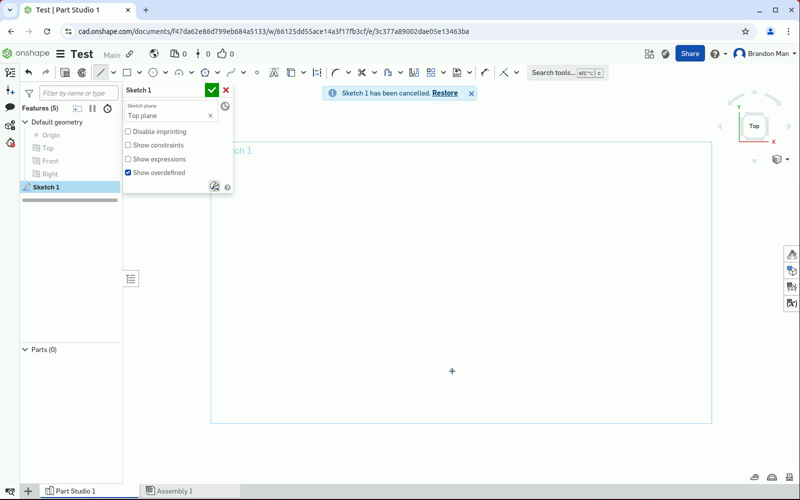
mouse_move(482, 370)
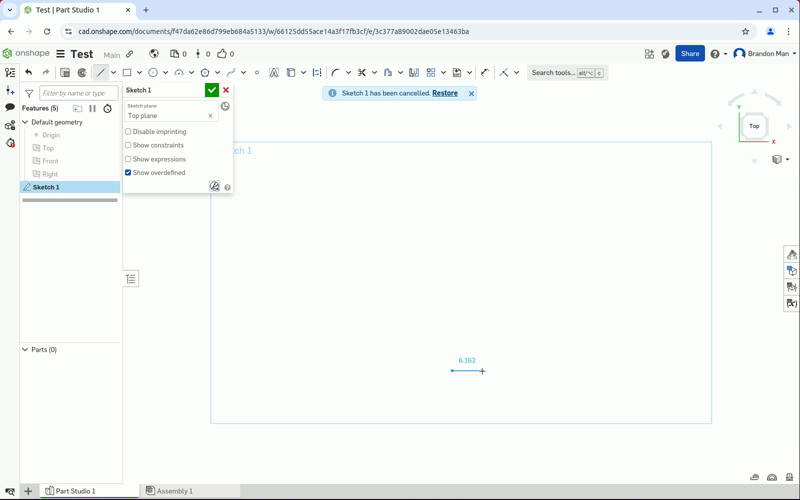
mouse_move(469, 370)
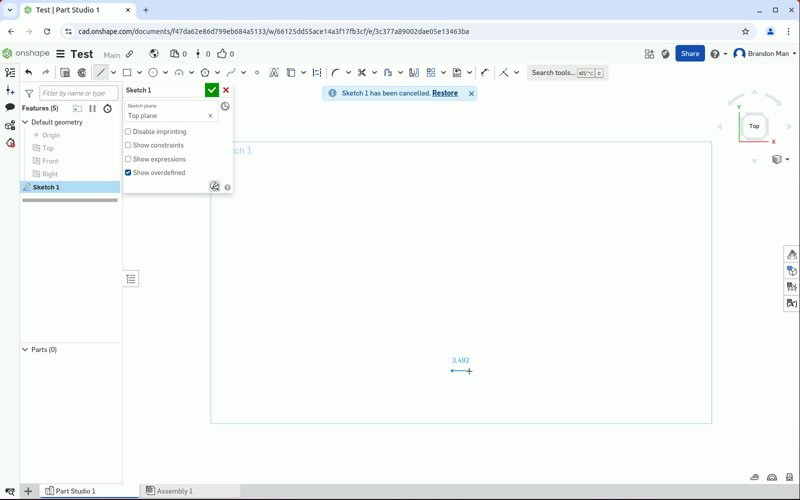
click(469, 370)
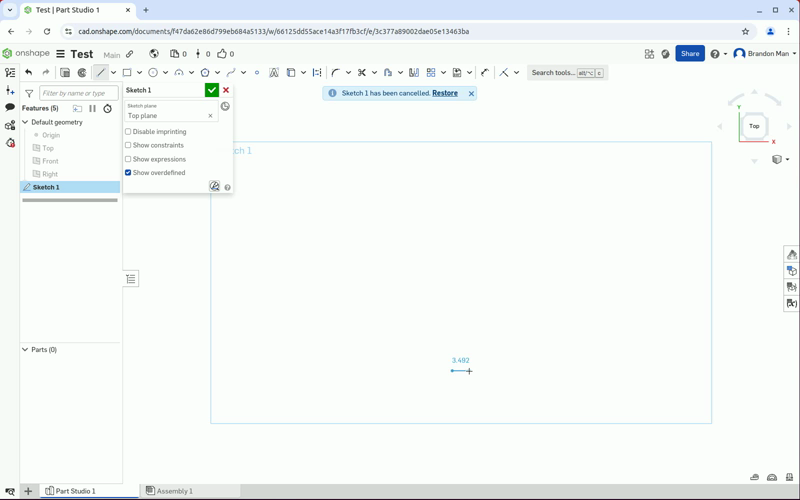
key_up(shift)
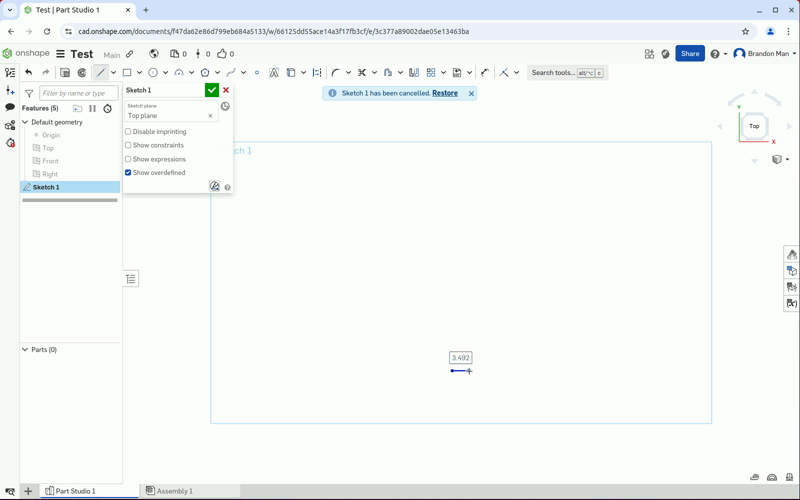
key_down(shift)
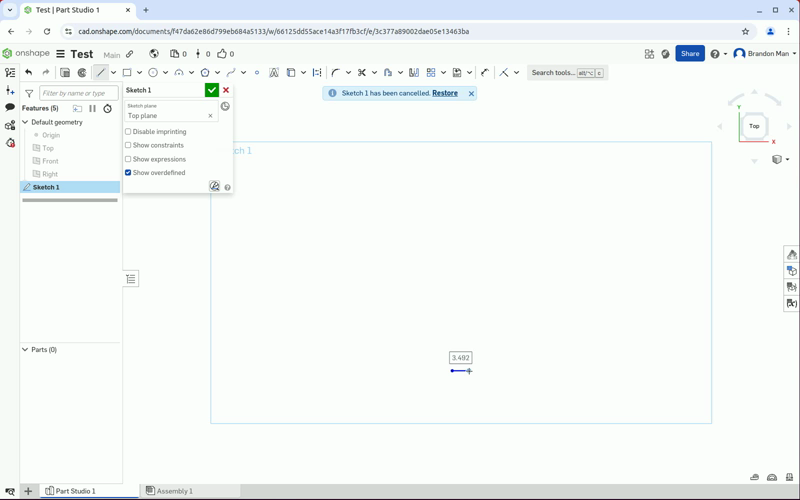
mouse_move(469, 194)
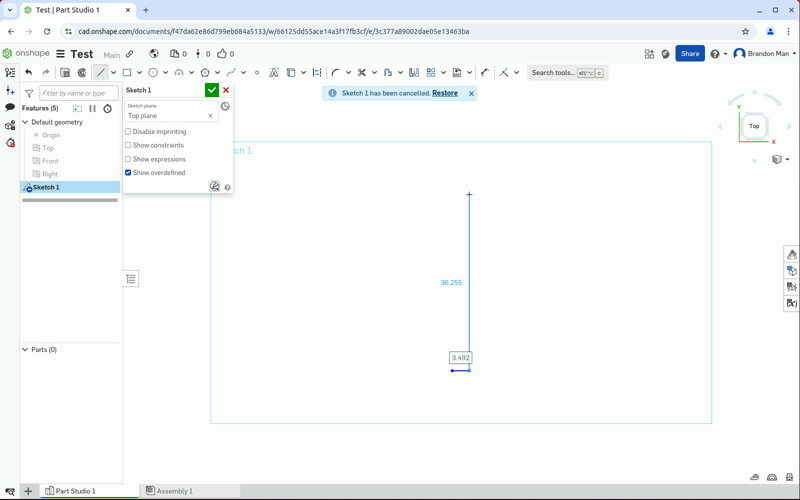
click(469, 194)
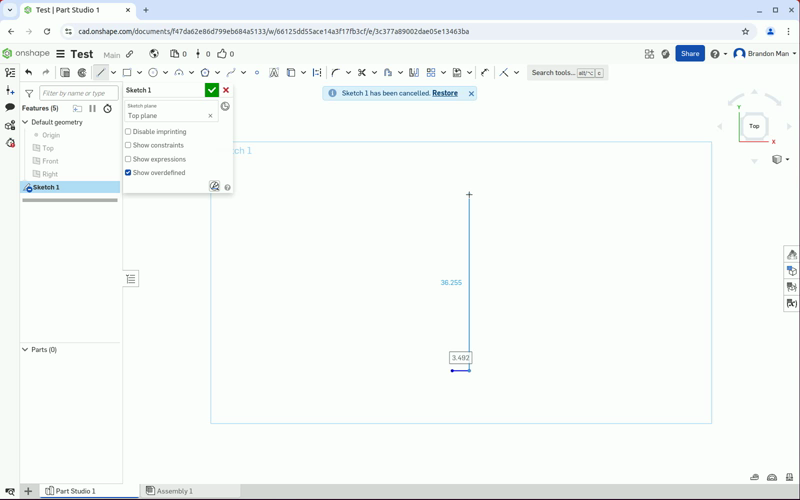
key_up(shift)
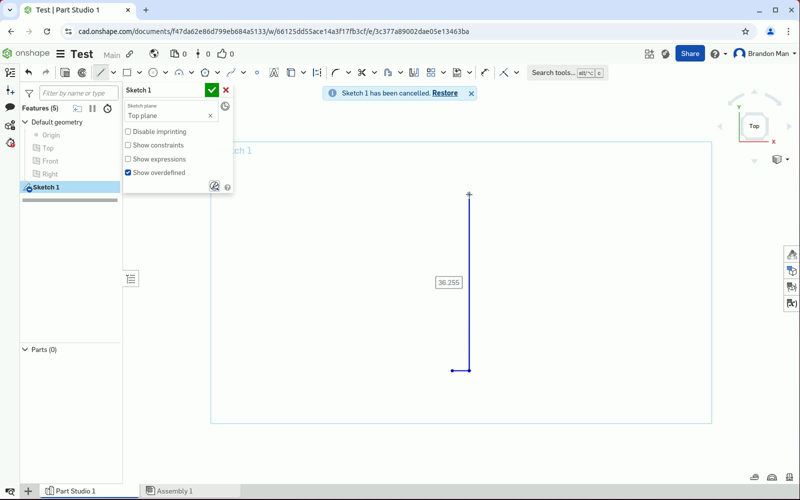
key_down(shift)
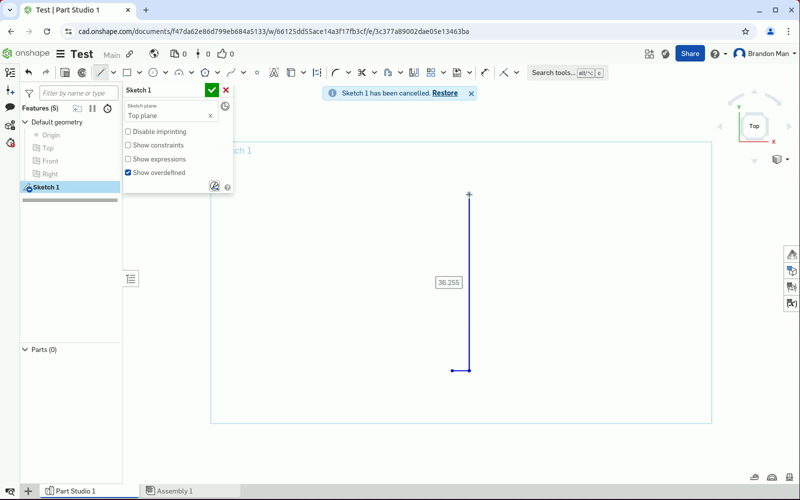
mouse_move(499, 194)
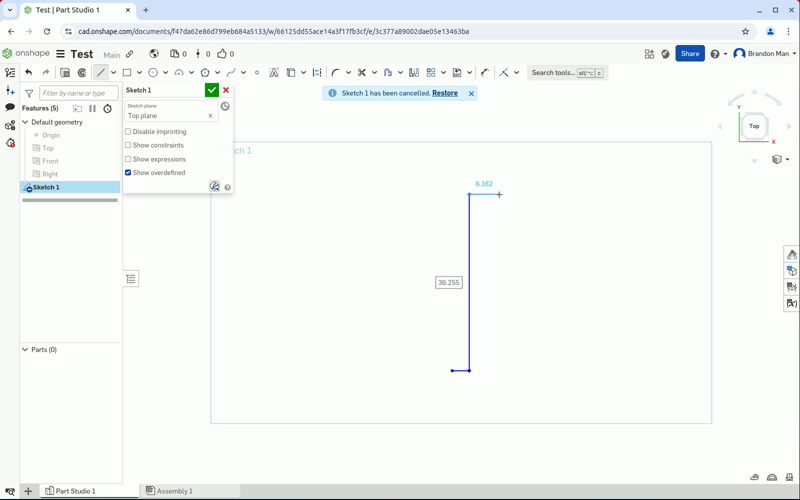
mouse_move(452, 194)
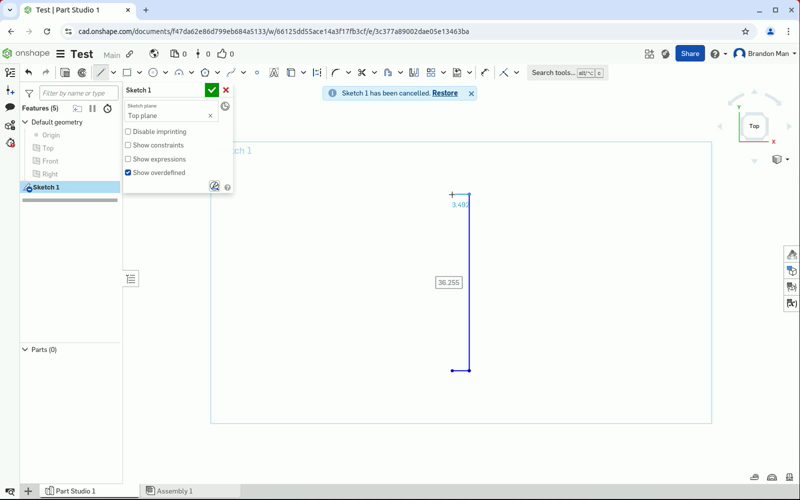
click(452, 194)
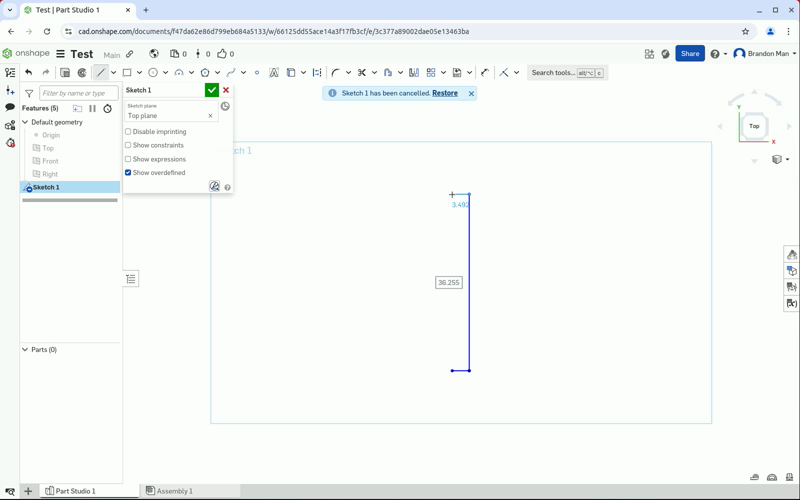
key_up(shift)
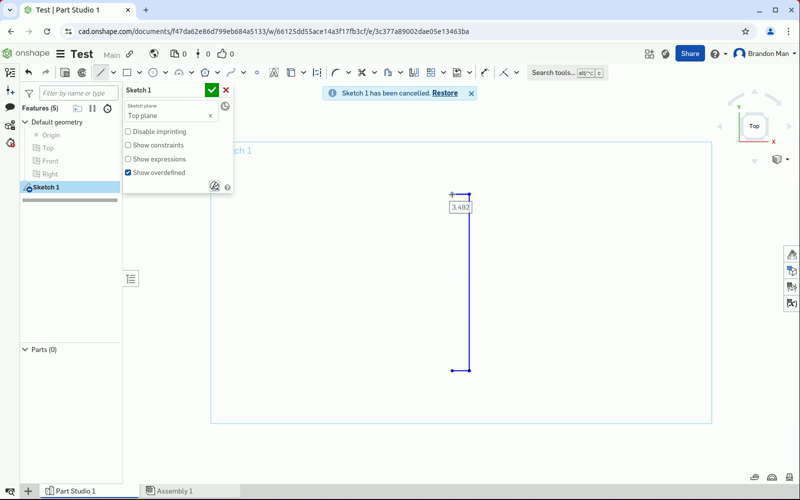
key_down(shift)
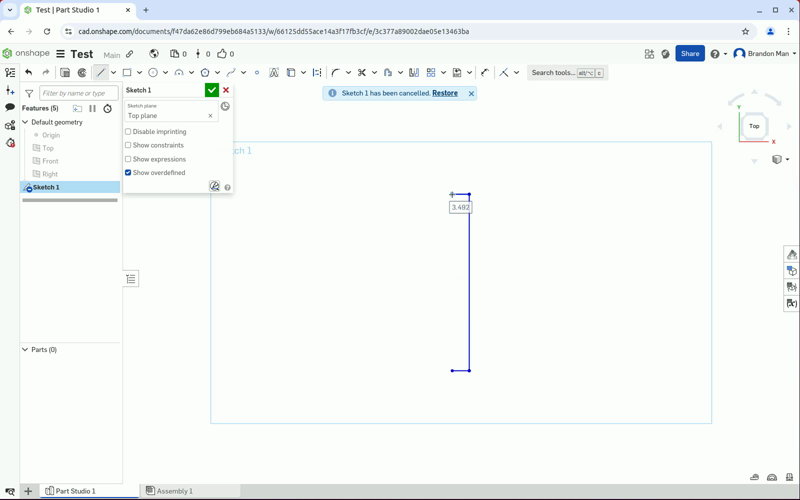
mouse_move(452, 370)
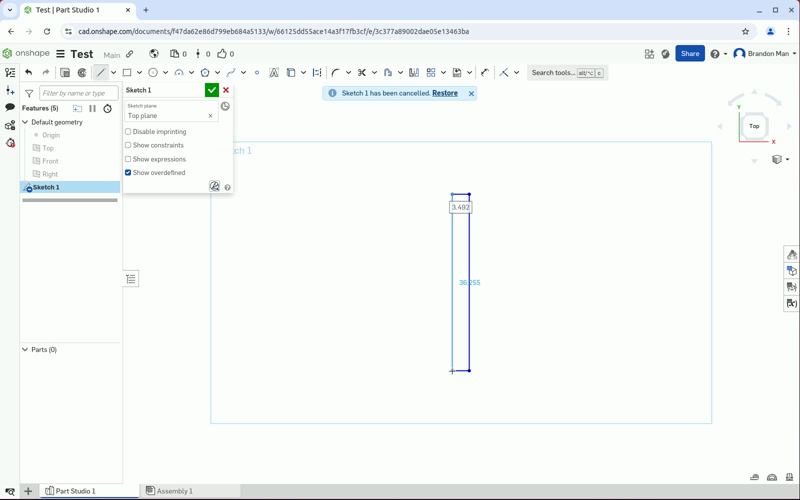
key_up(shift)
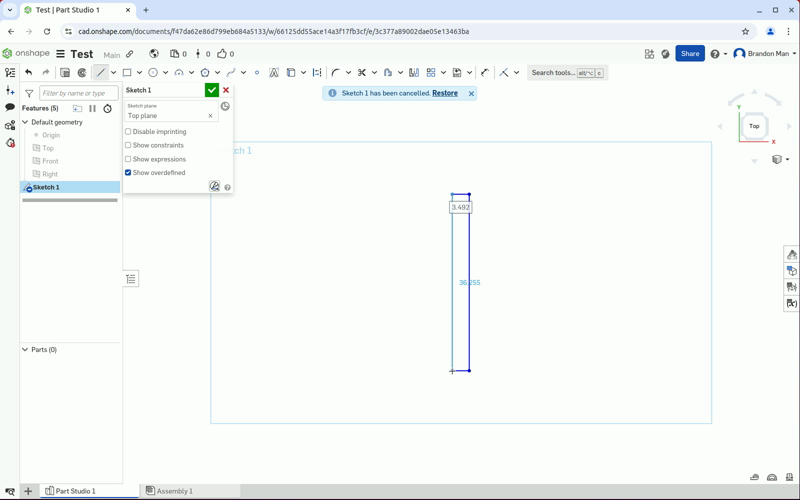
click(452, 370)
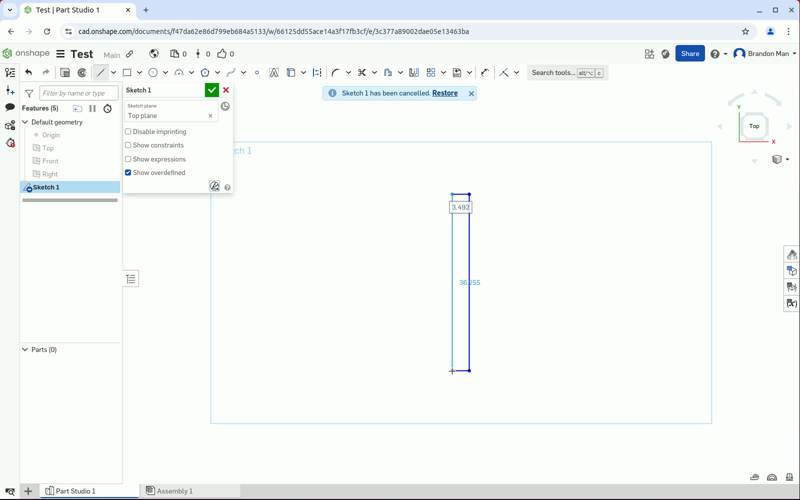
key(esc)
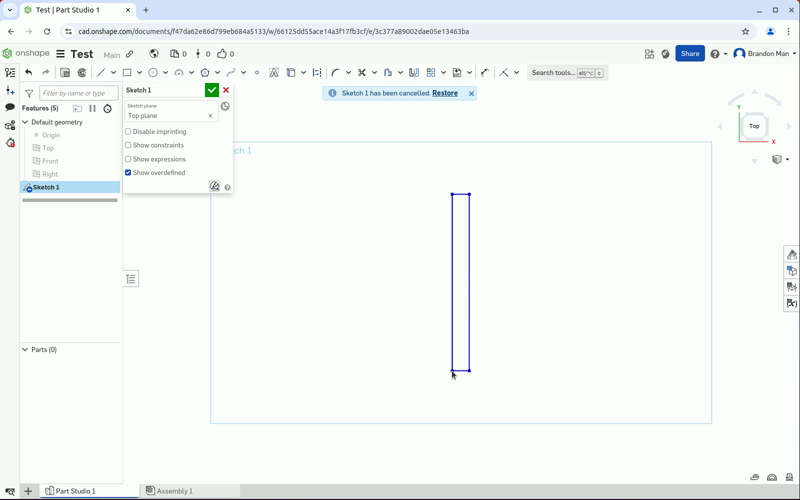
mouse_move(459, 265)
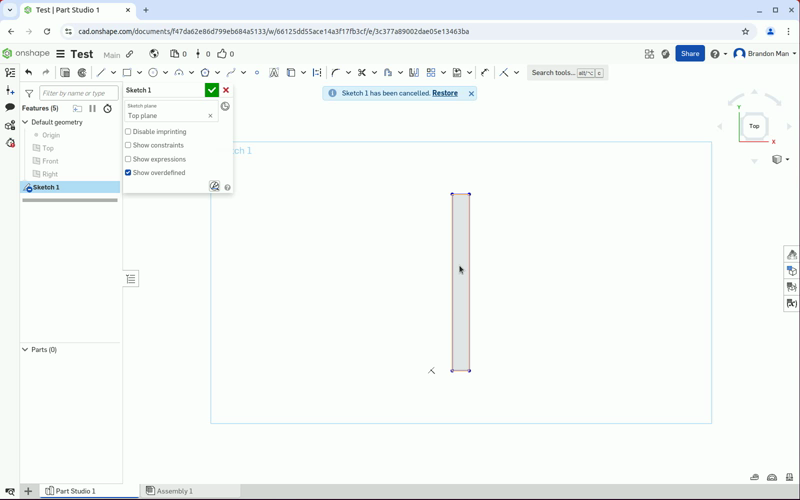
click(459, 265)
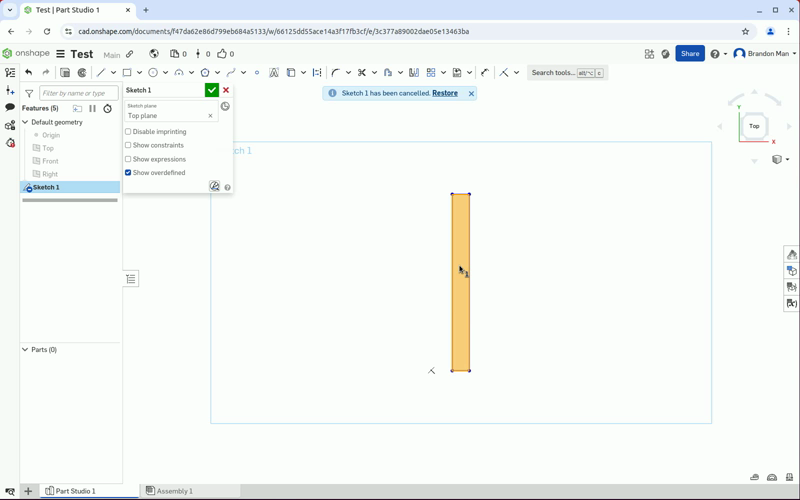
mouse_move(73, 352)
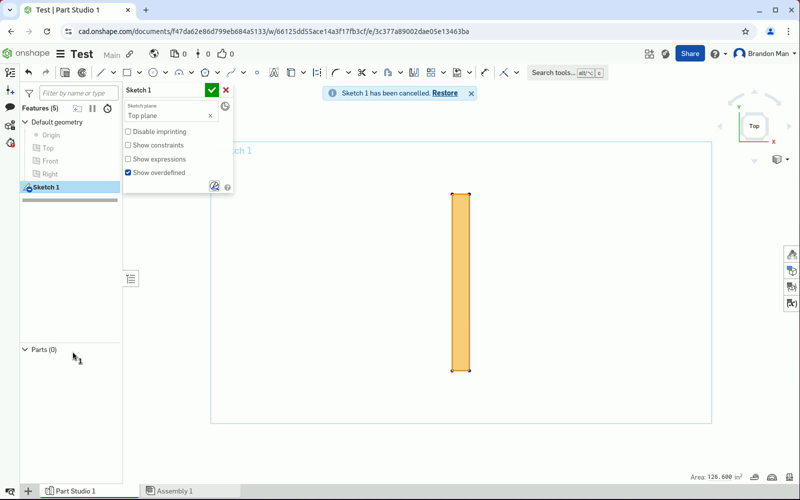
key(shift+y)
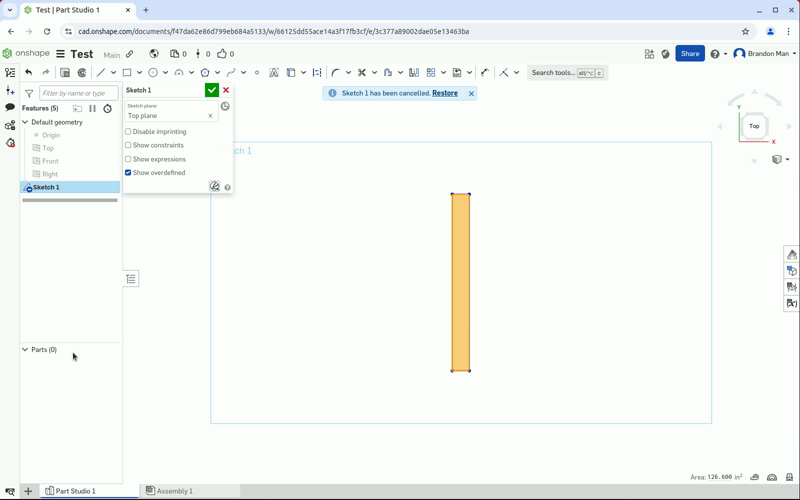
key(shift+e)
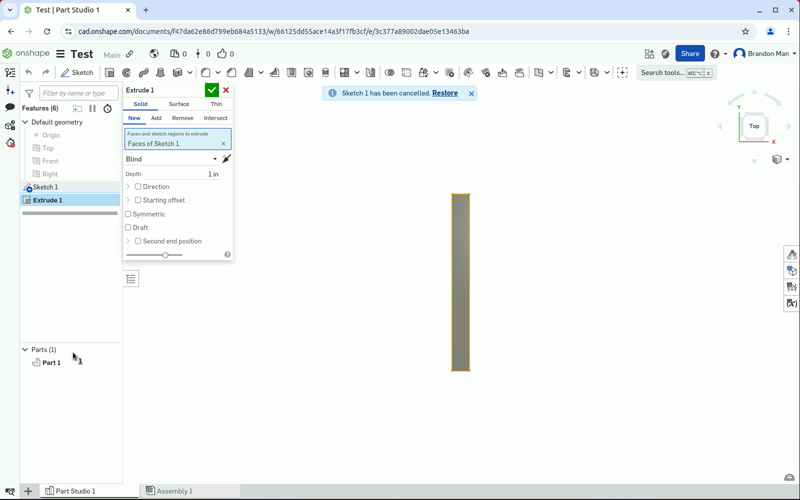
mouse_move(143, 106)
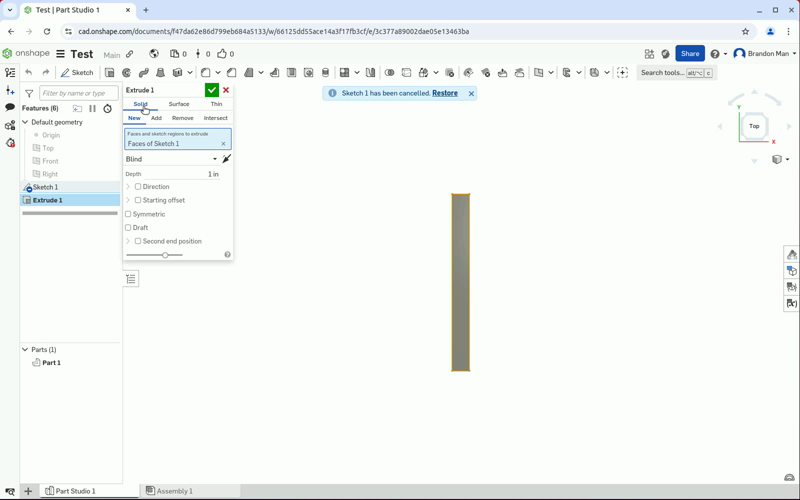
click(143, 106)
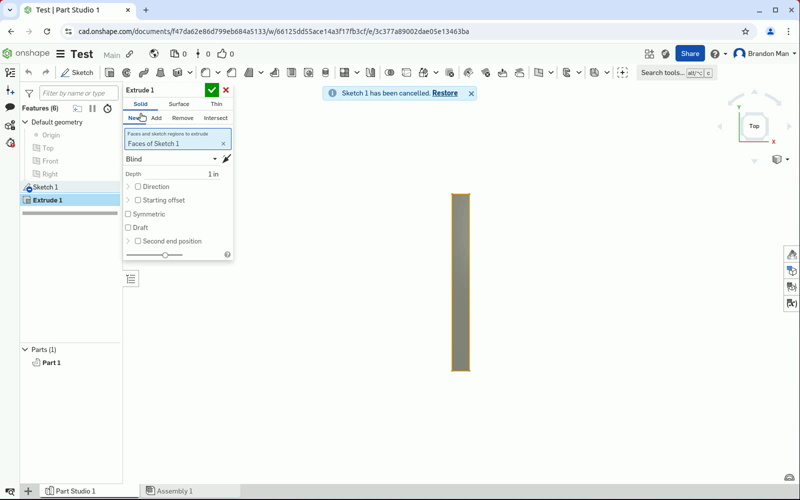
mouse_move(137, 120)
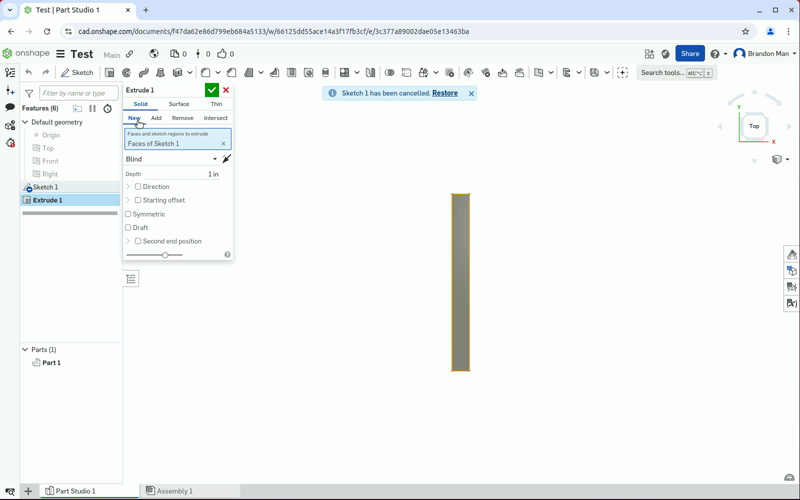
click(137, 120)
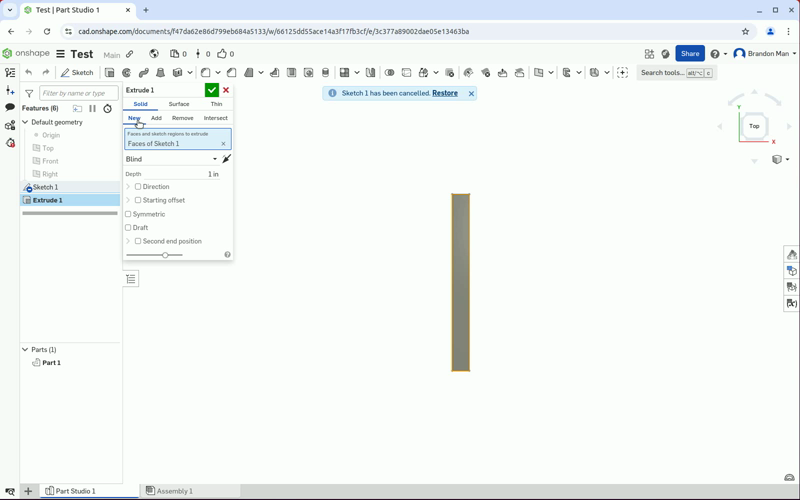
key(tab, 4)
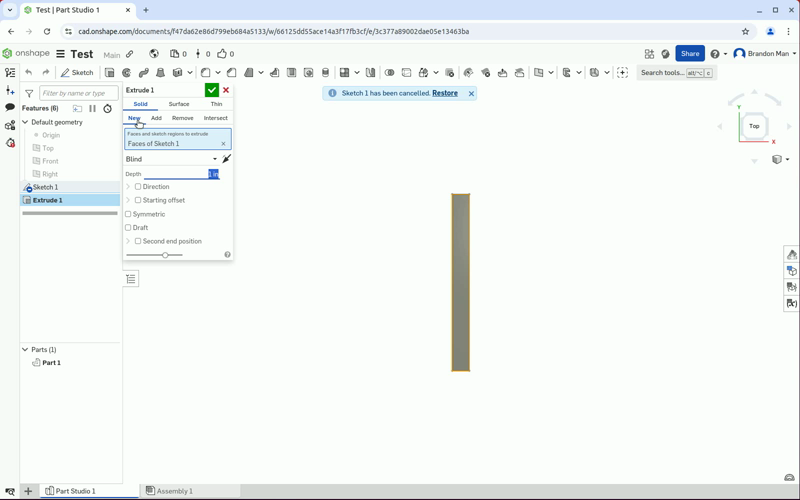
text(21.423)
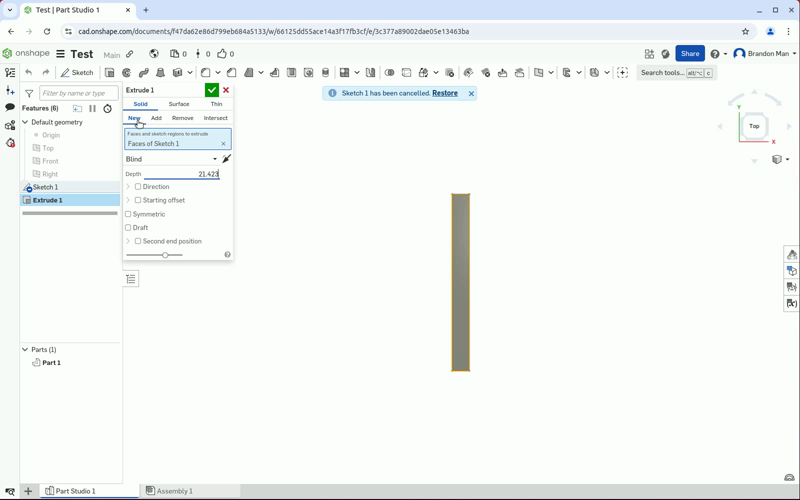
key(enter)
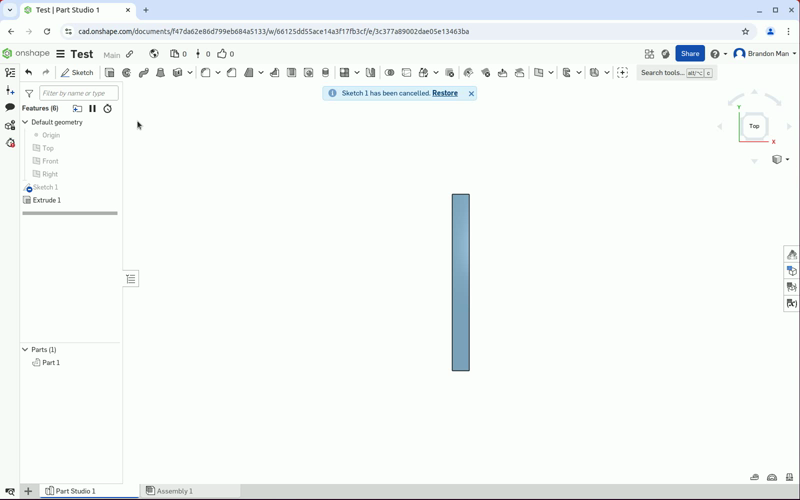
key(shift+h)
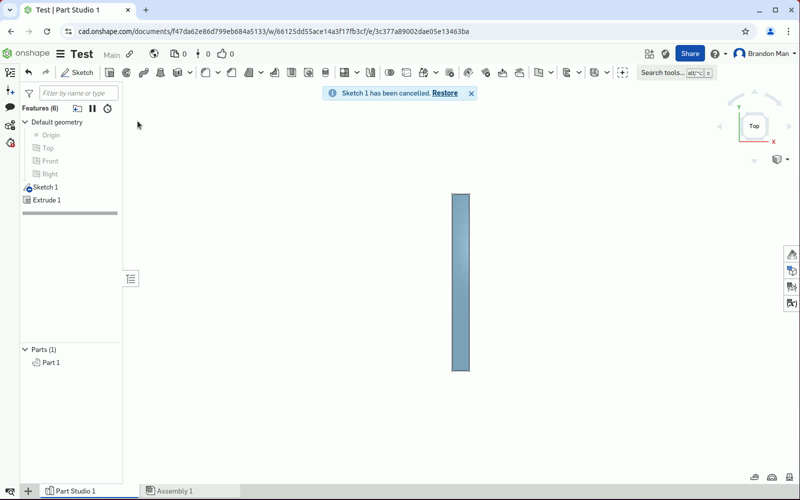
key(shift+h)
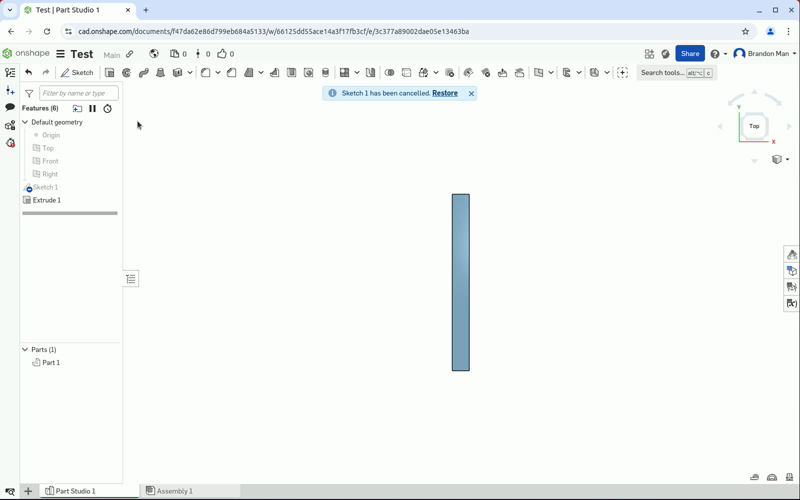
mouse_move(73, 189)
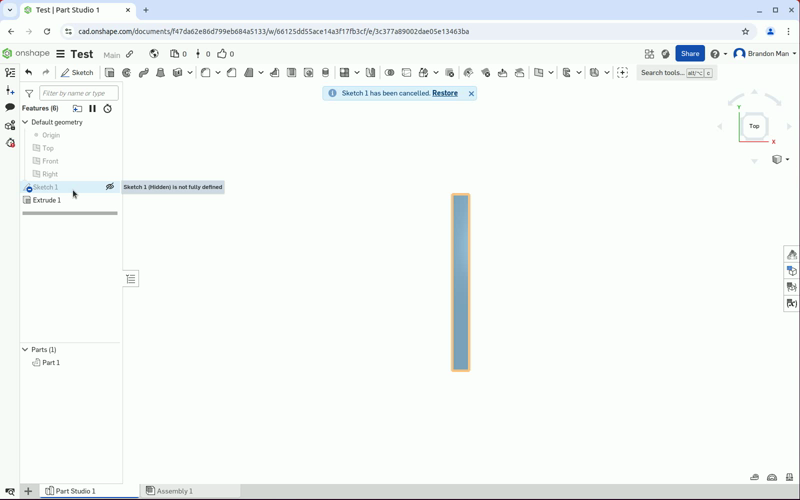
click(73, 189)
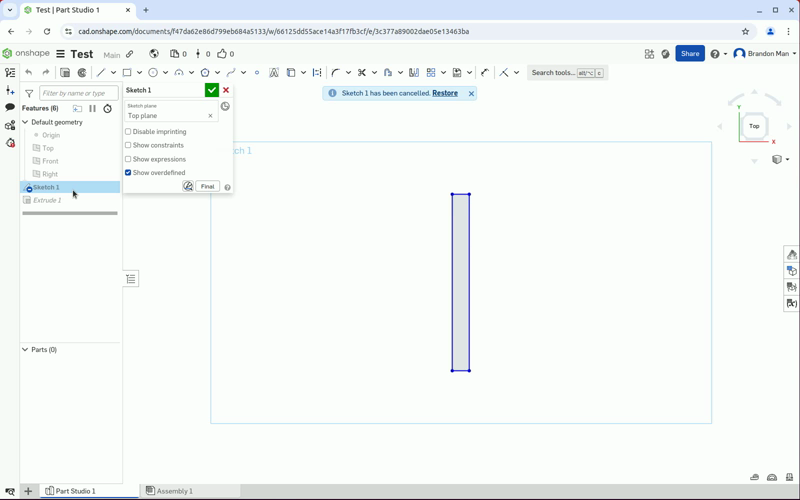
mouse_move(229, 92)
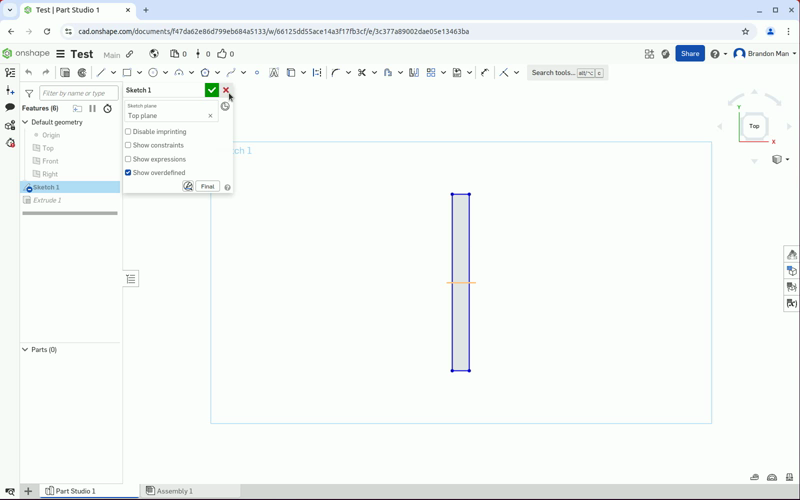
click(229, 92)
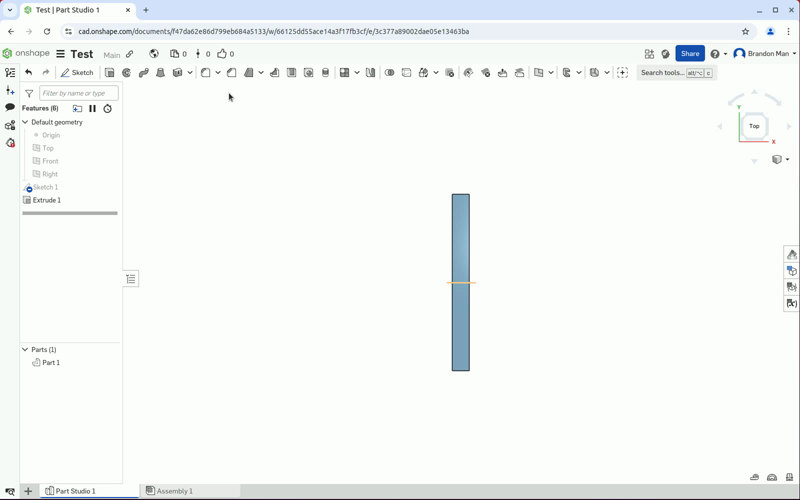
mouse_move(541, 75)
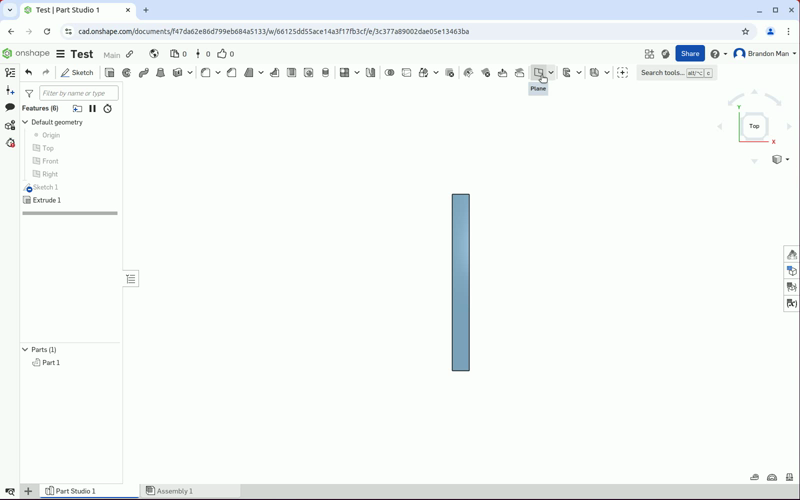
click(541, 75)
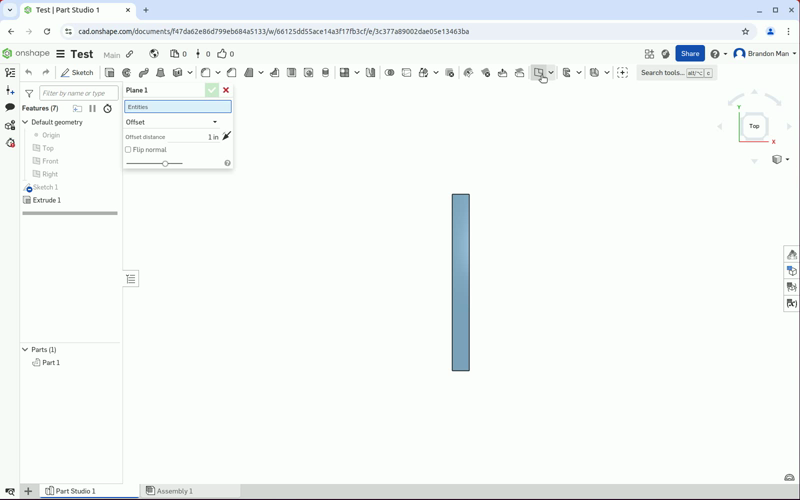
mouse_move(73, 150)
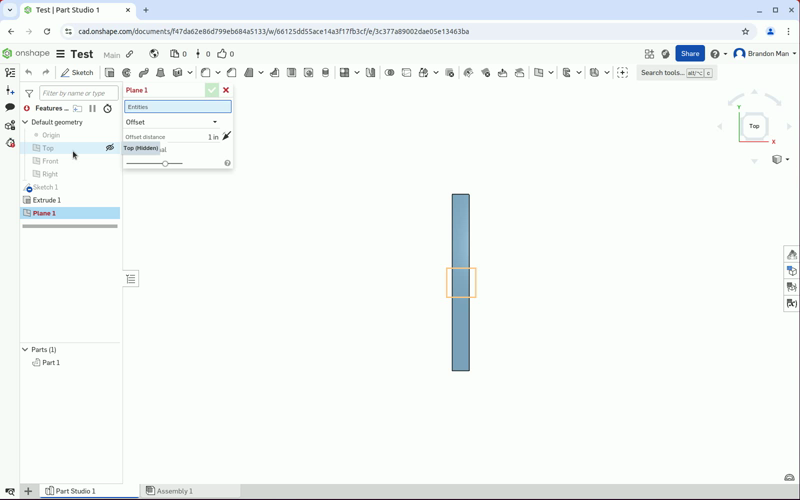
click(73, 150)
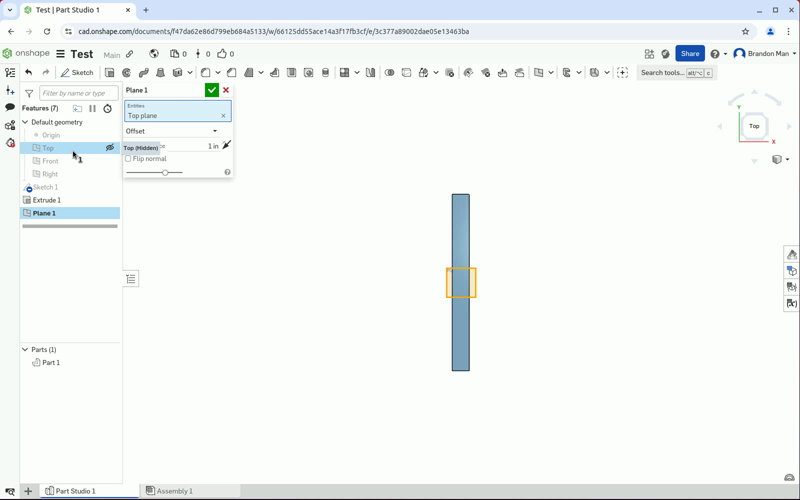
key(tab, 2)
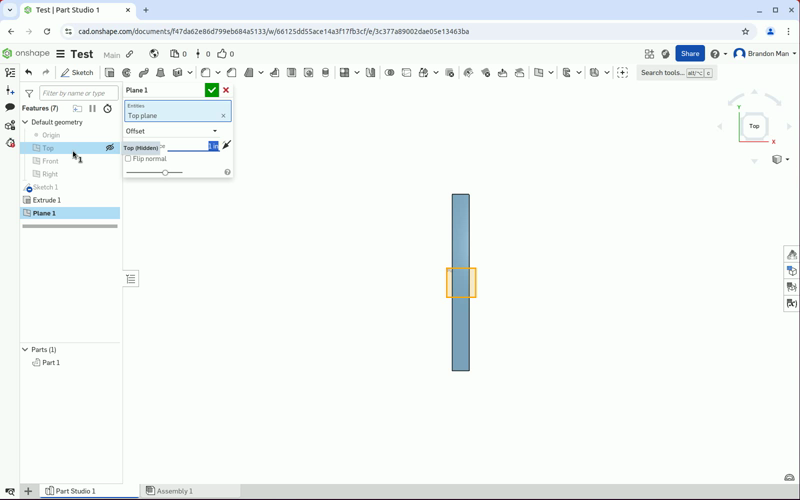
text(21.414)
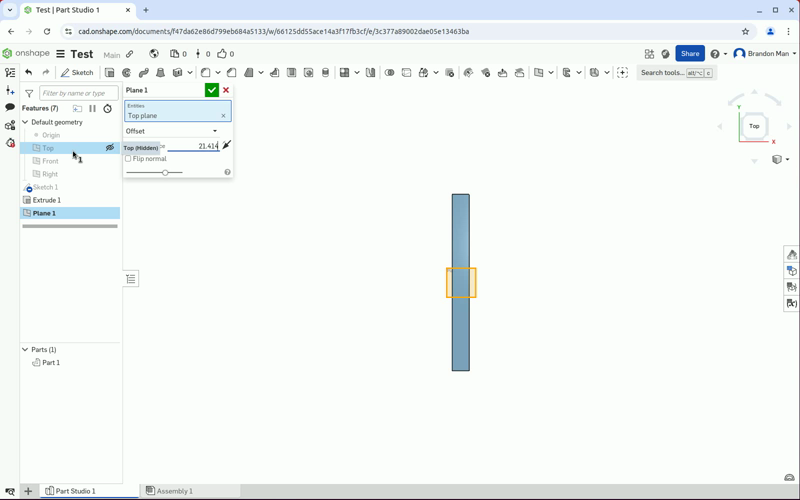
key(enter, 2)
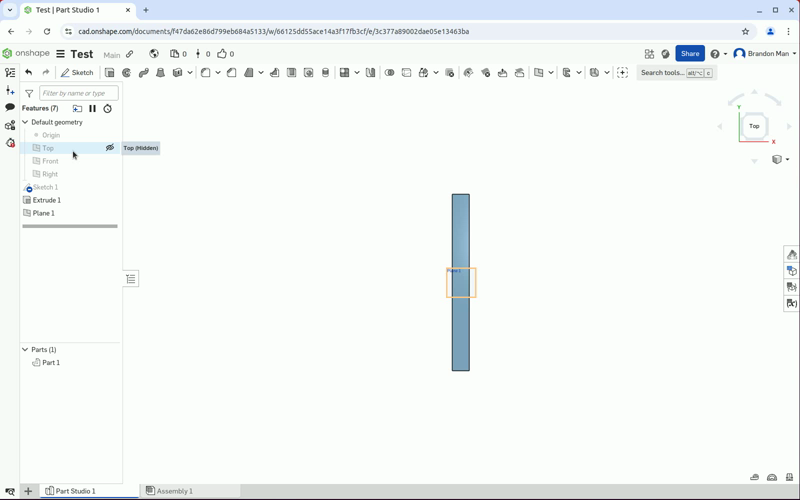
key(shift+s)
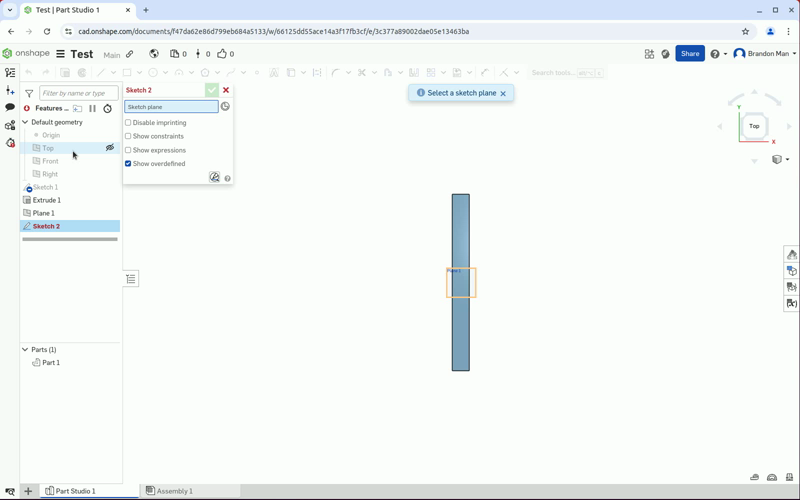
mouse_move(73, 215)
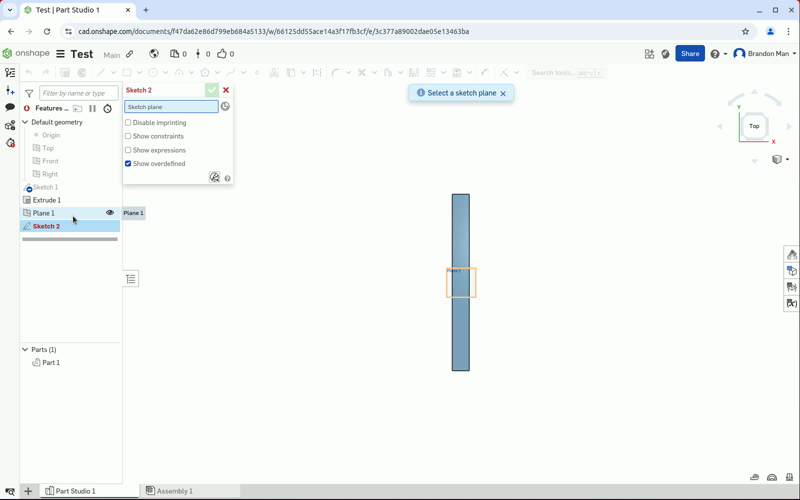
click(73, 215)
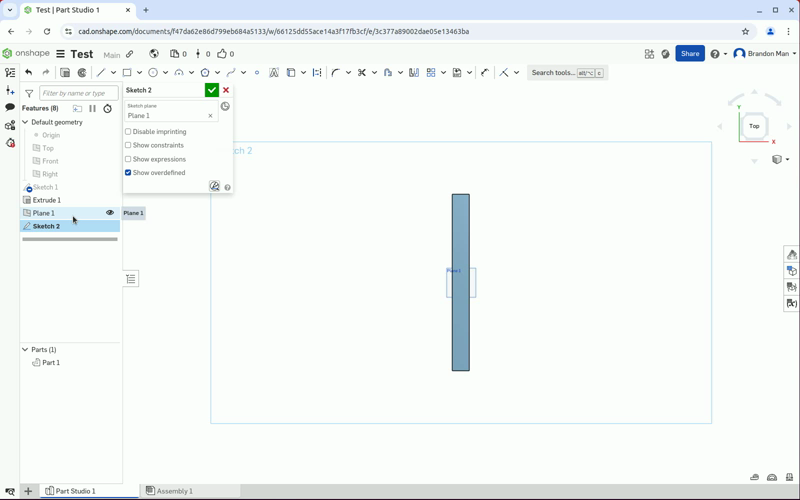
mouse_move(73, 352)
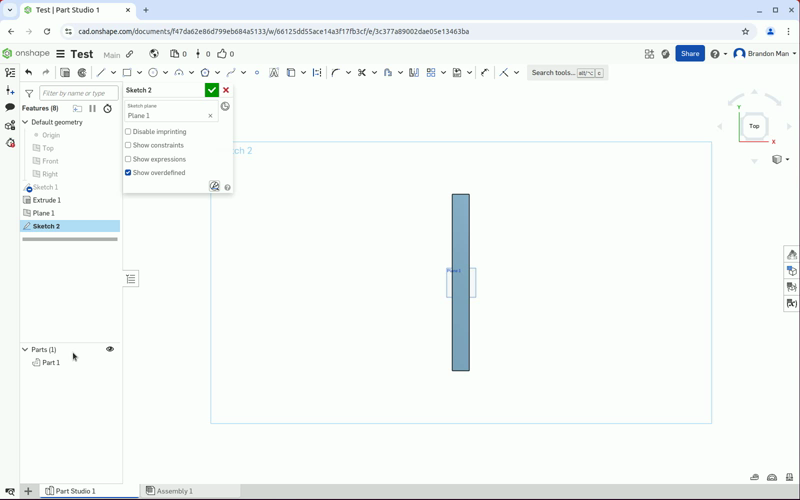
key(y)
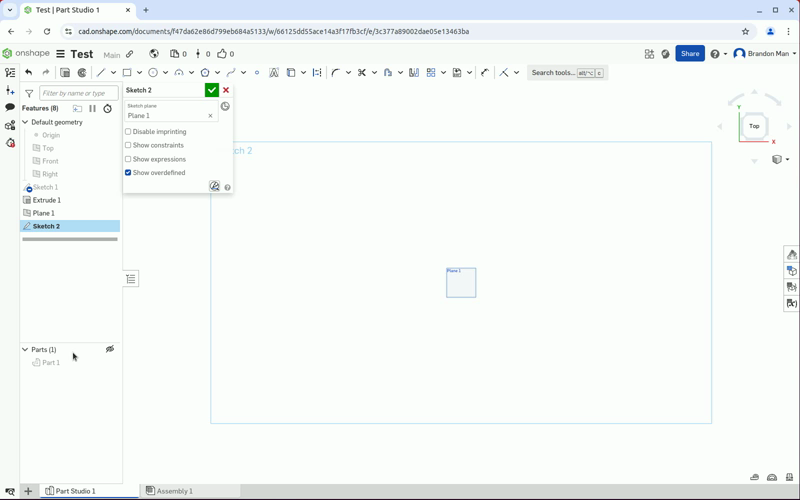
key(l)
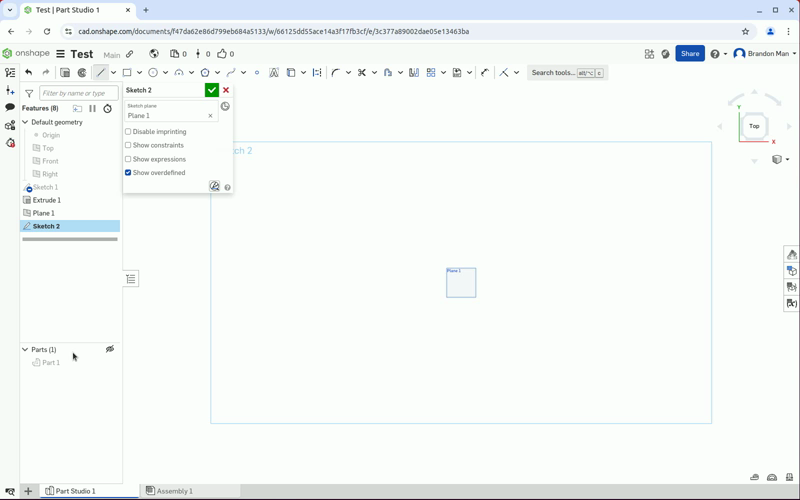
key_down(shift)
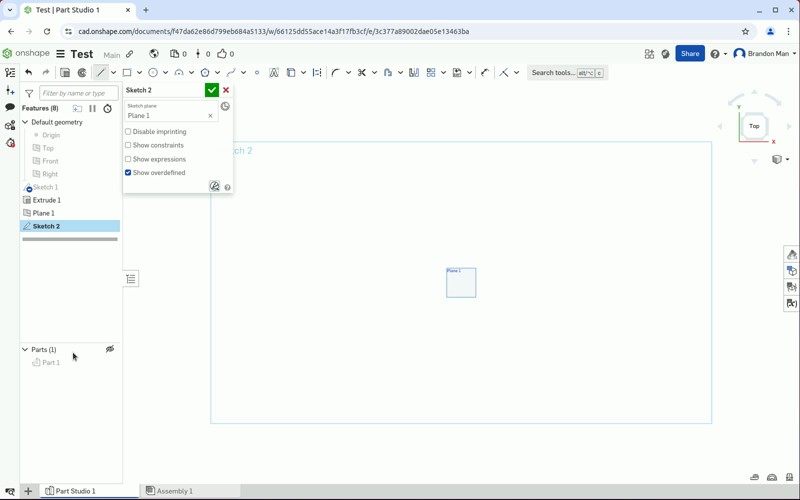
mouse_move(457, 363)
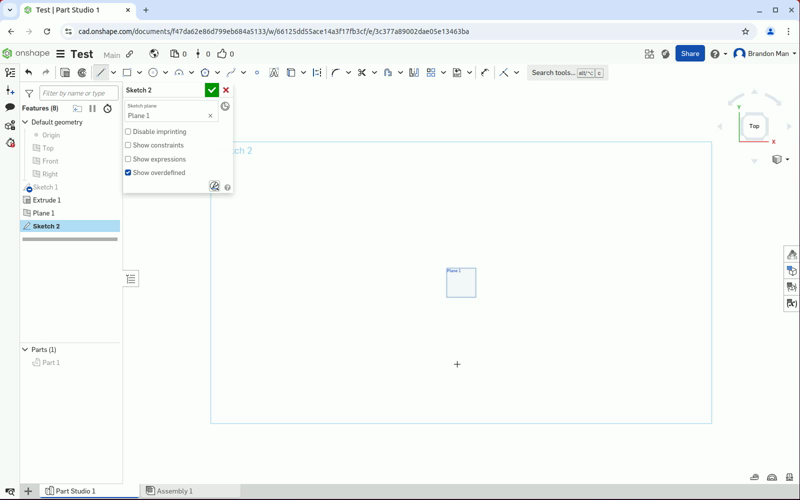
click(457, 363)
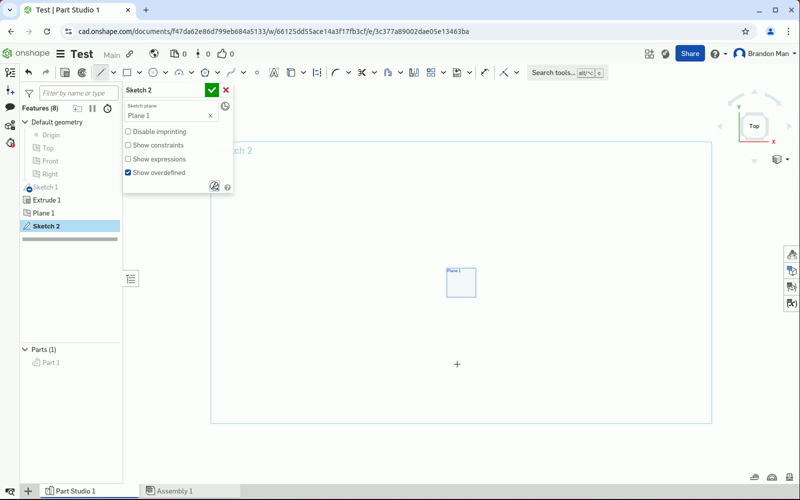
key_up(shift)
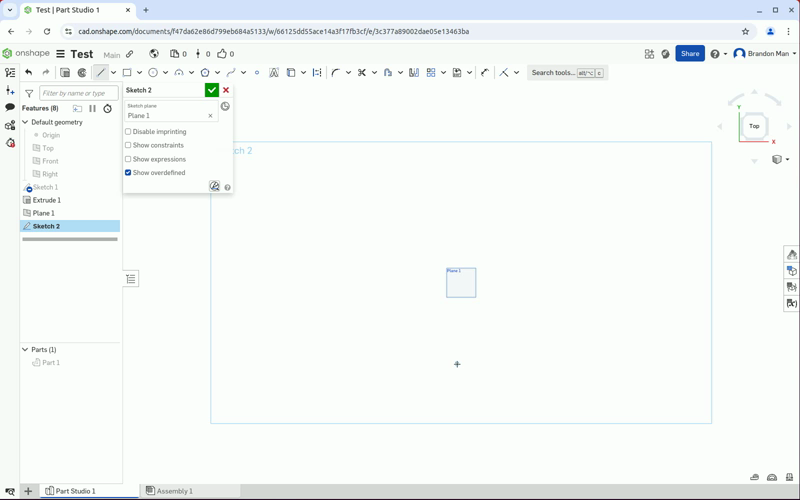
key_down(shift)
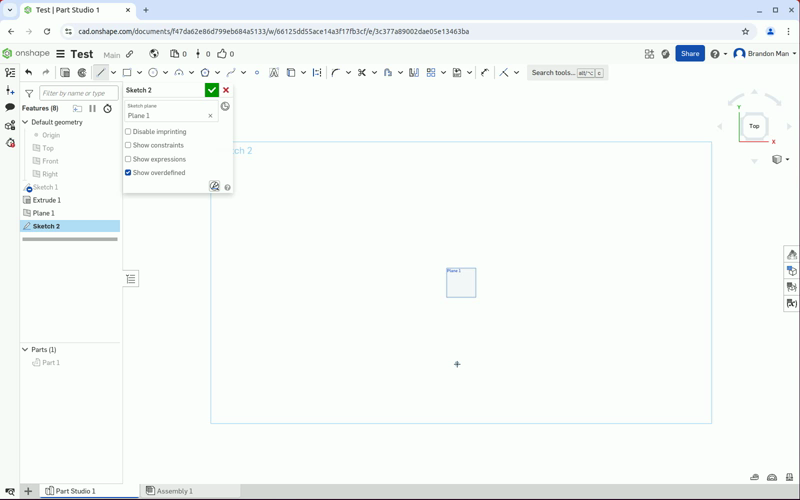
mouse_move(487, 363)
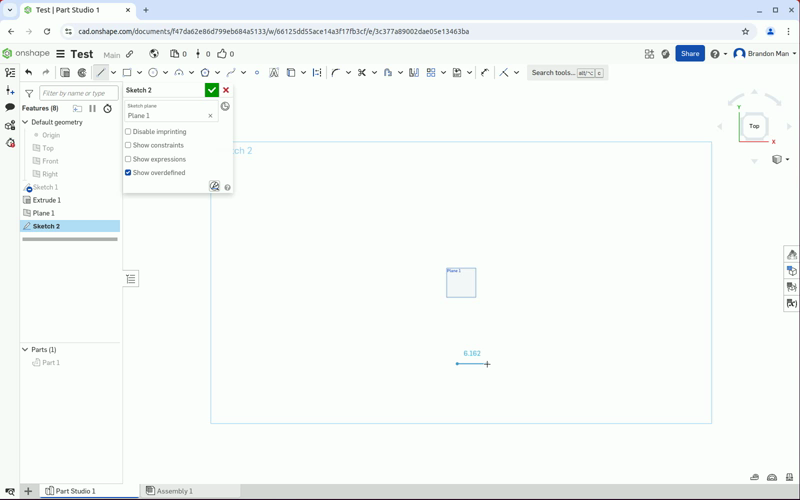
mouse_move(465, 363)
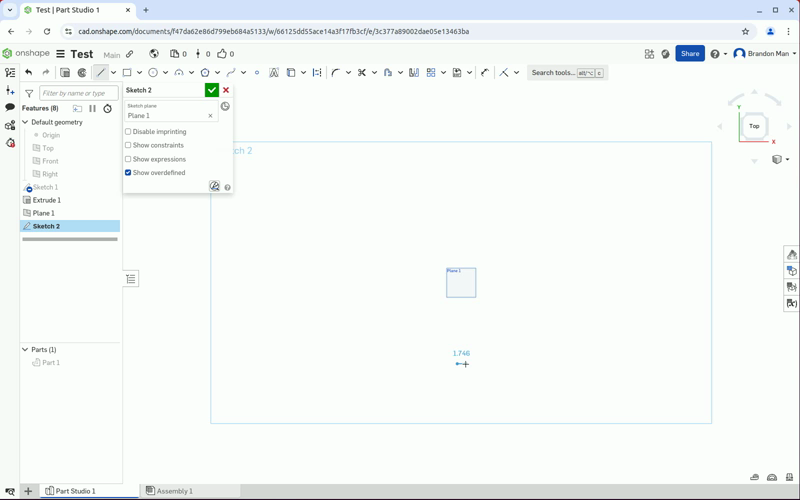
click(465, 363)
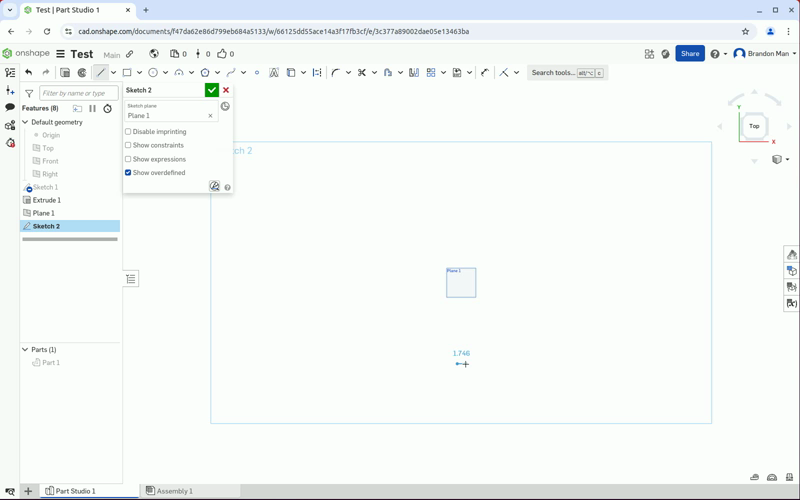
key_up(shift)
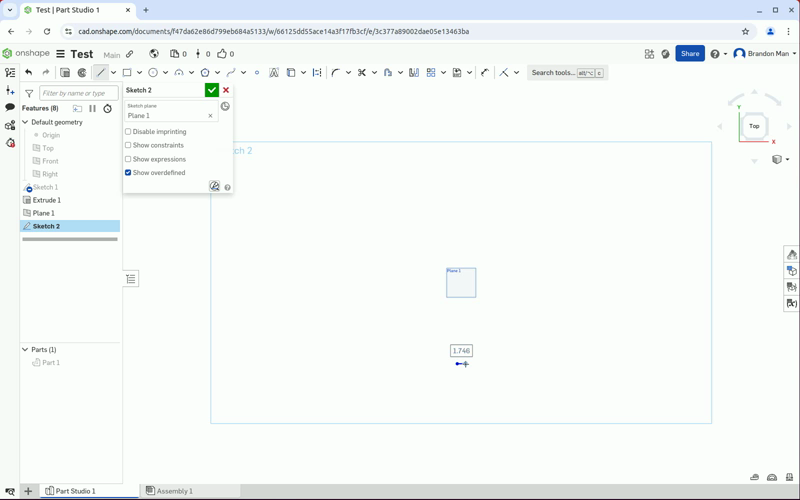
key_down(shift)
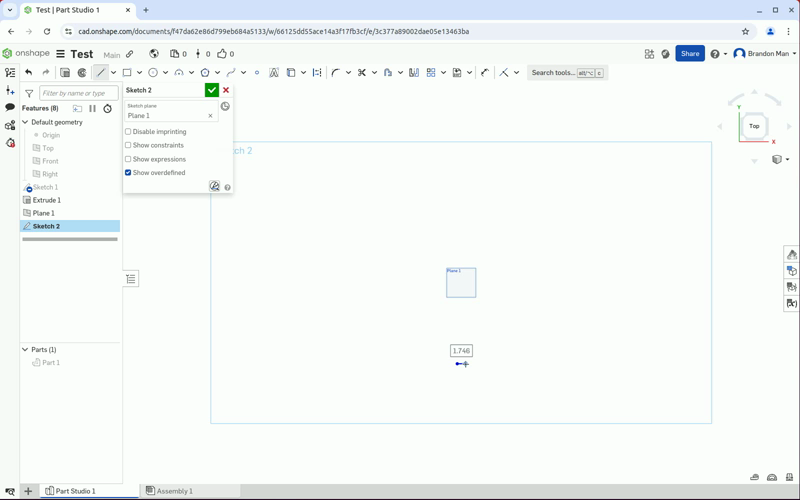
mouse_move(465, 203)
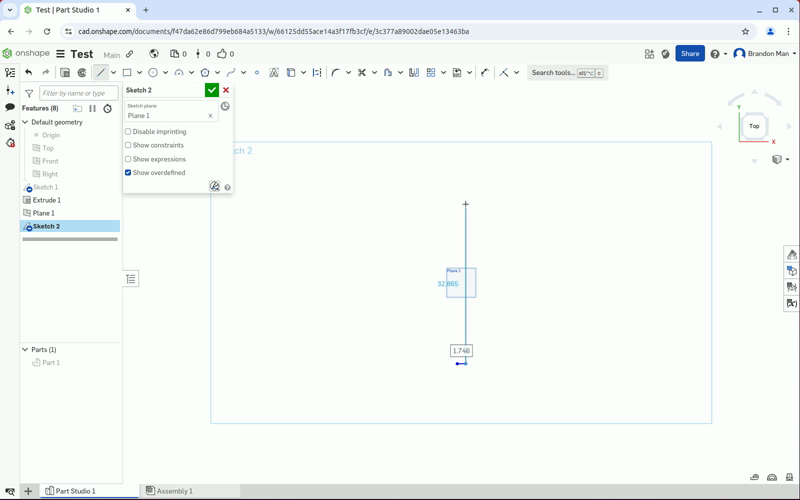
click(465, 203)
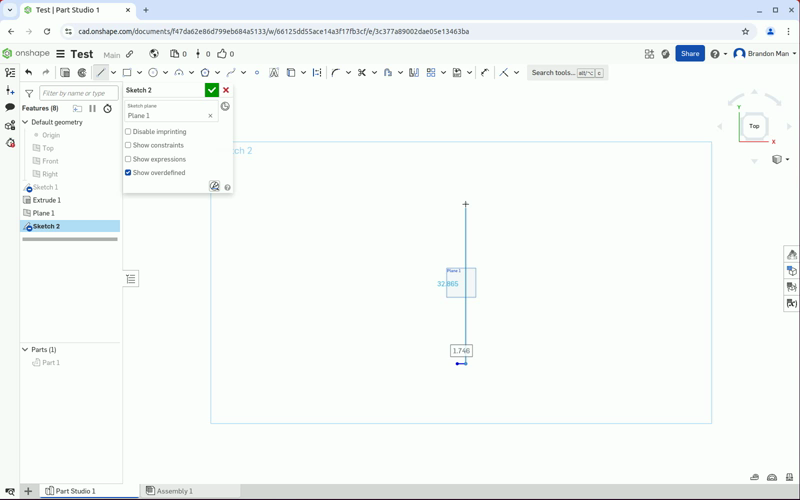
key_up(shift)
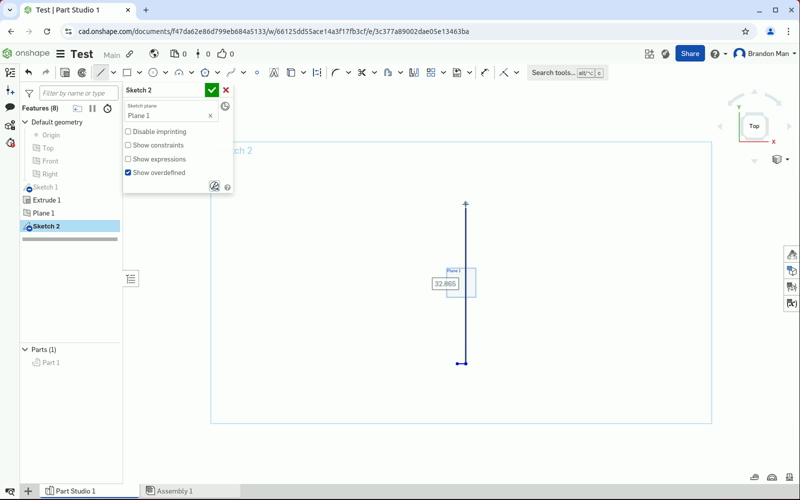
key_down(shift)
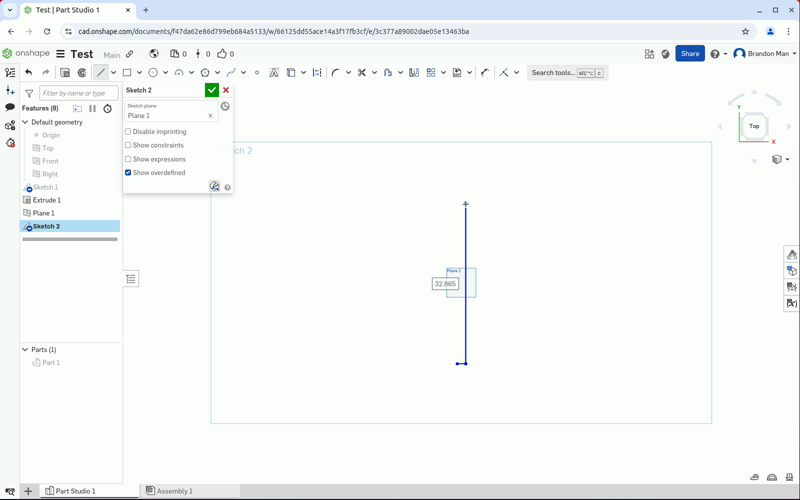
mouse_move(495, 203)
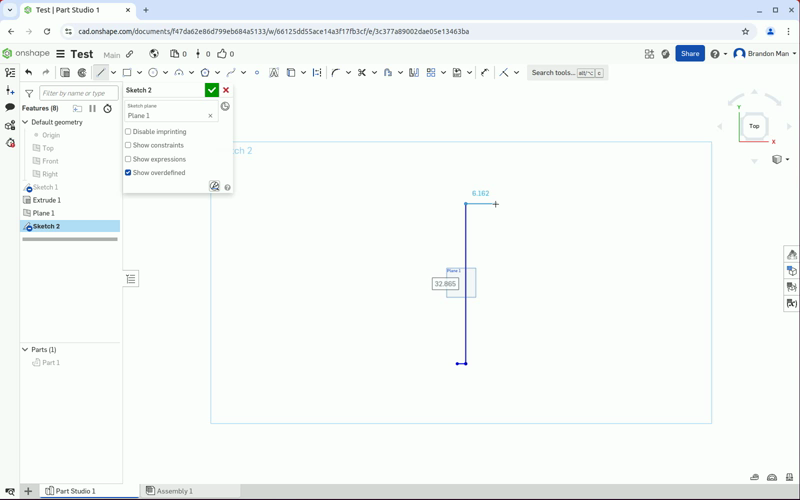
mouse_move(457, 203)
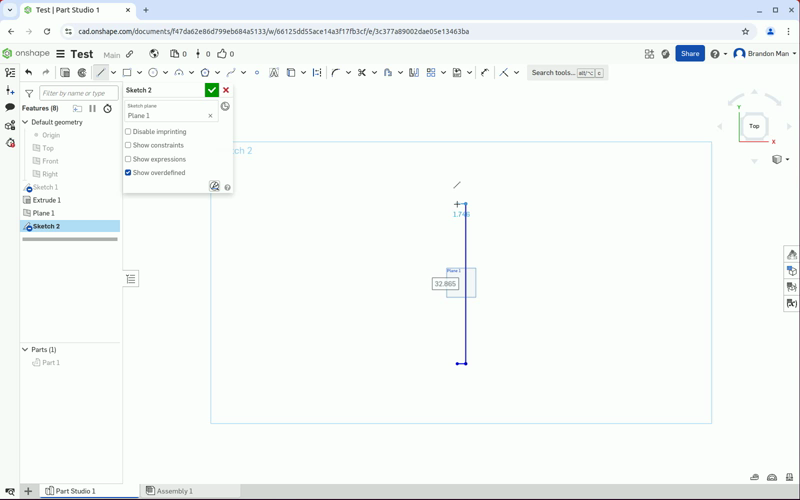
click(457, 203)
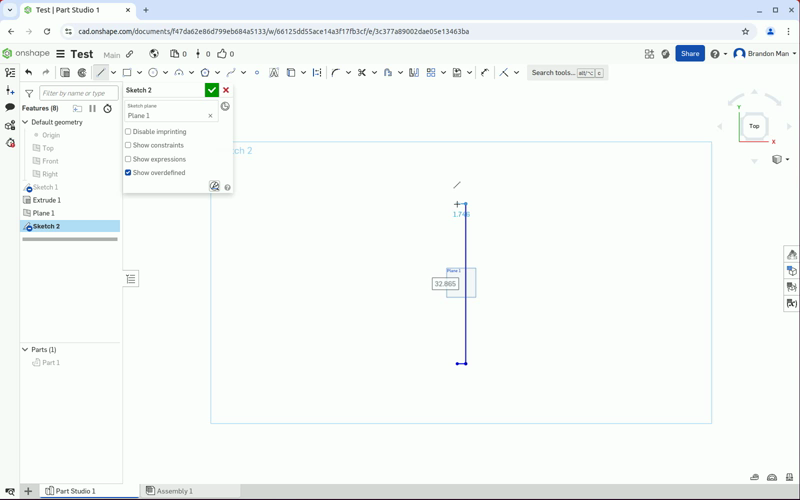
key_up(shift)
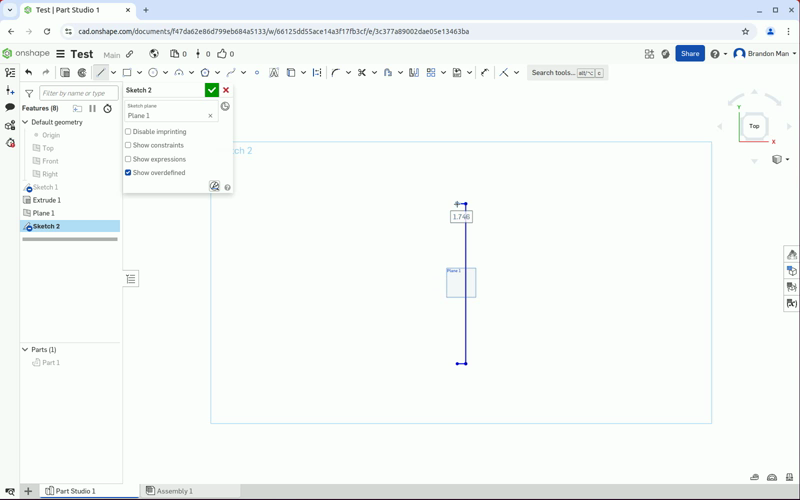
key_down(shift)
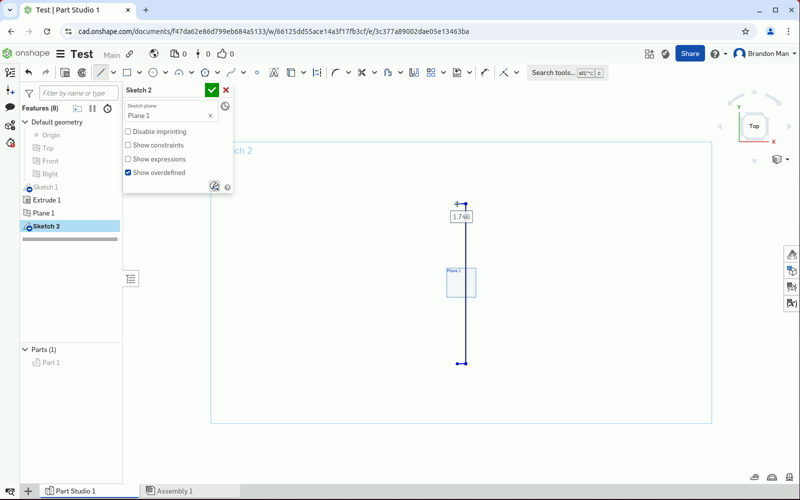
mouse_move(457, 363)
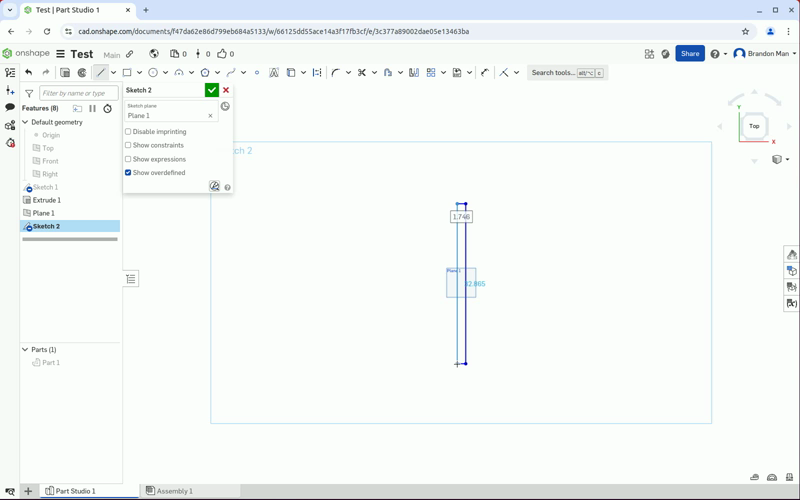
key_up(shift)
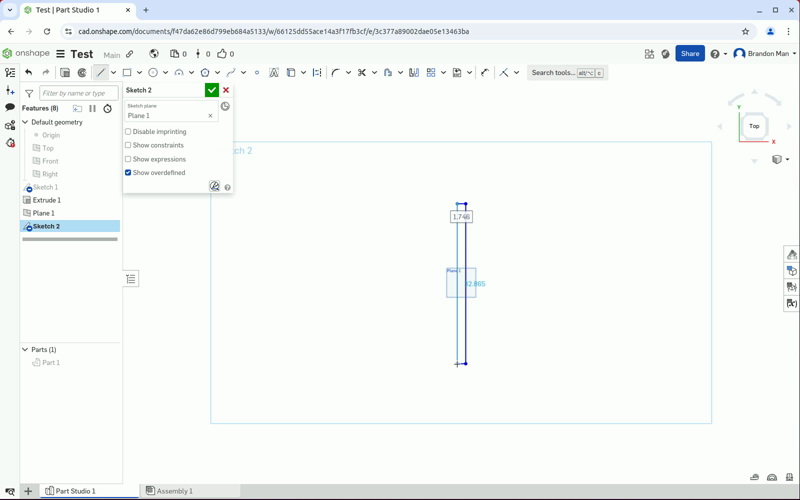
click(457, 363)
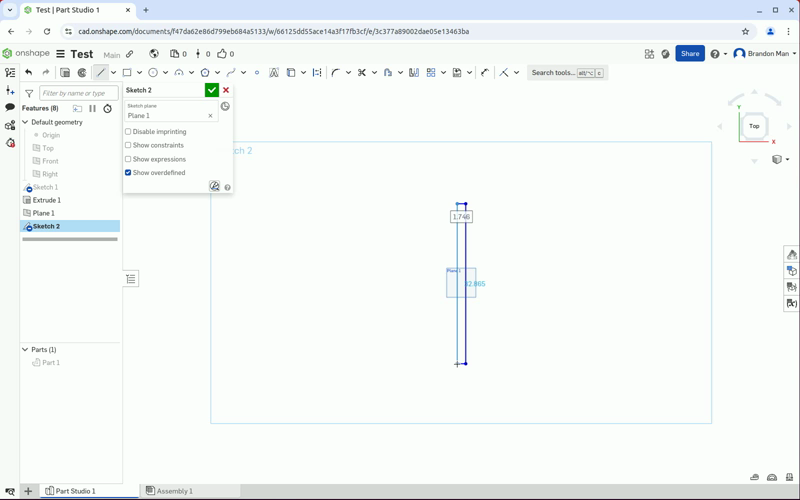
key(esc)
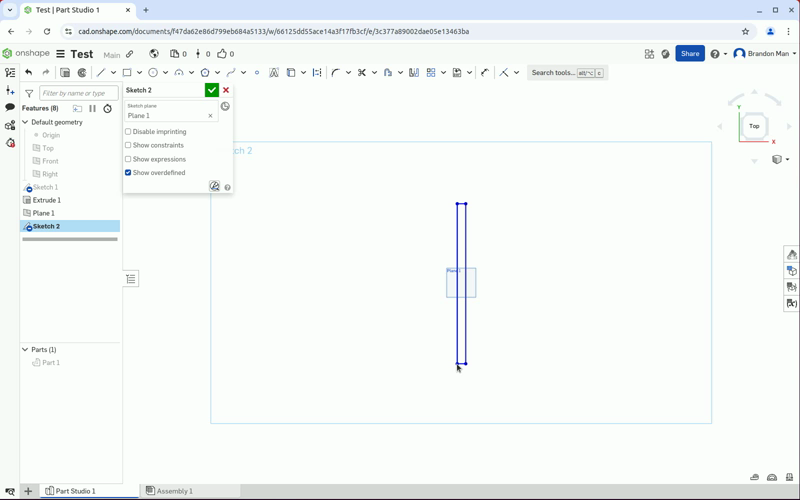
mouse_move(464, 216)
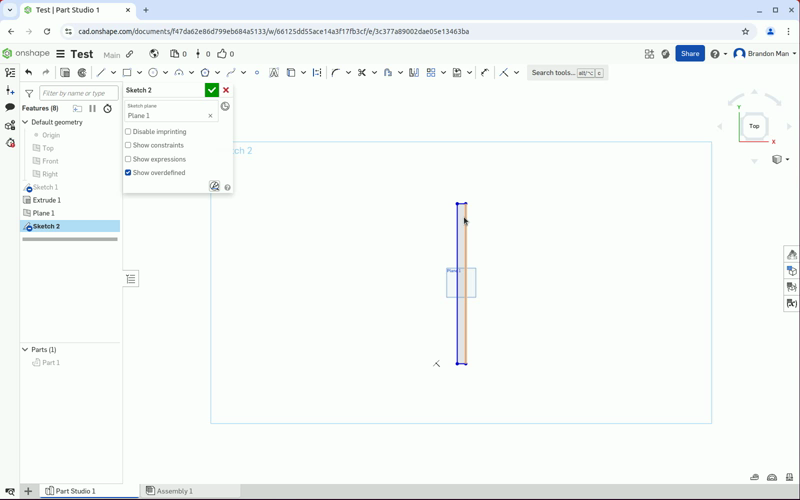
scroll(6)
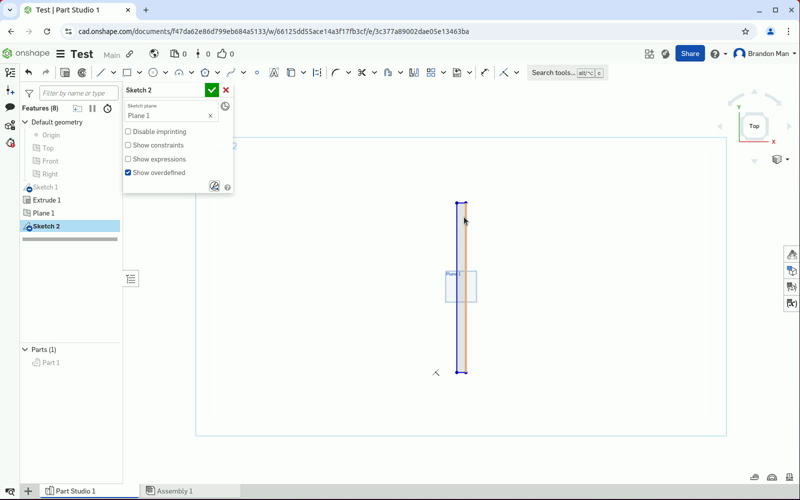
scroll(6)
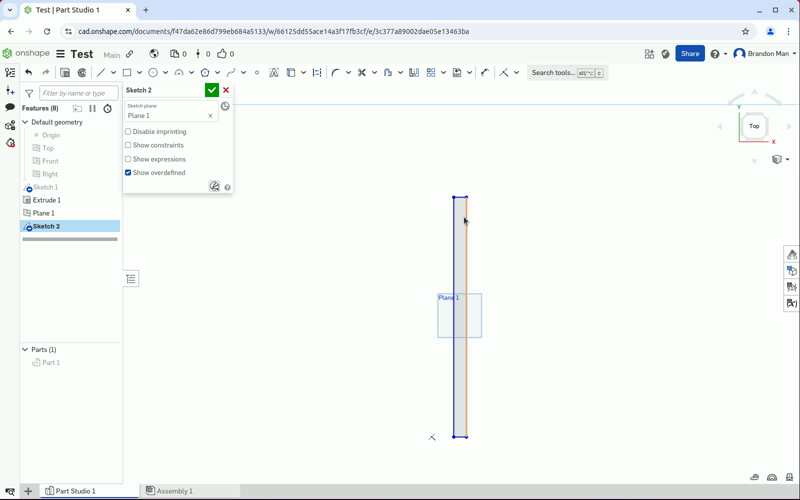
scroll(6)
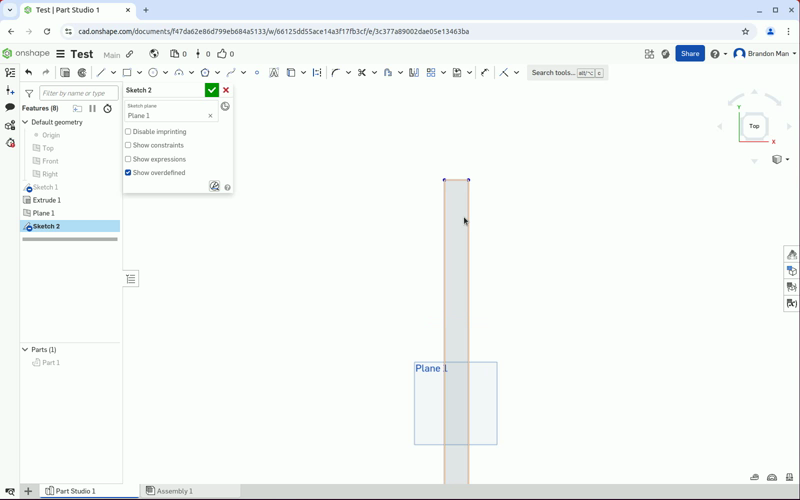
scroll(6)
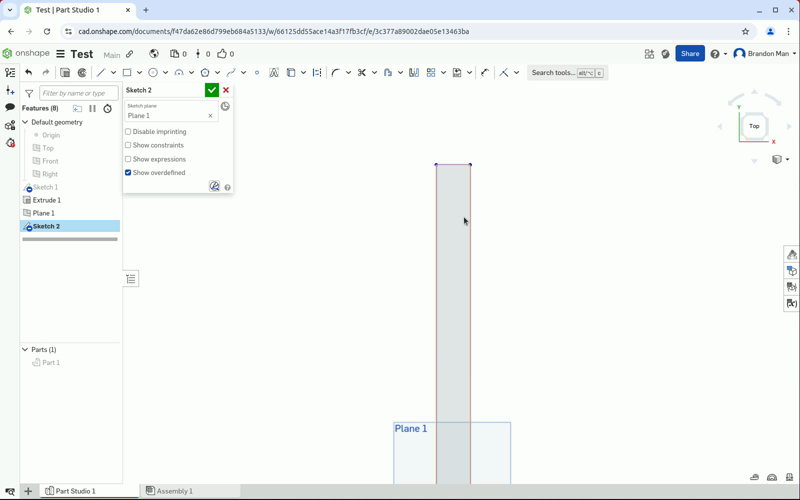
scroll(6)
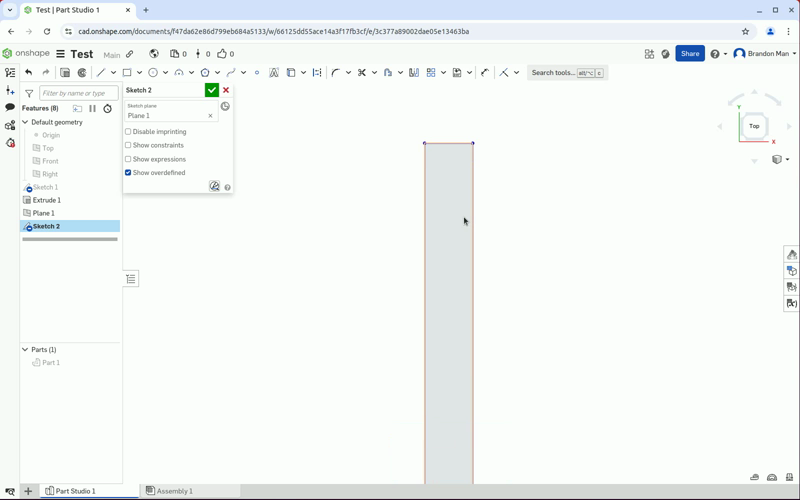
scroll(6)
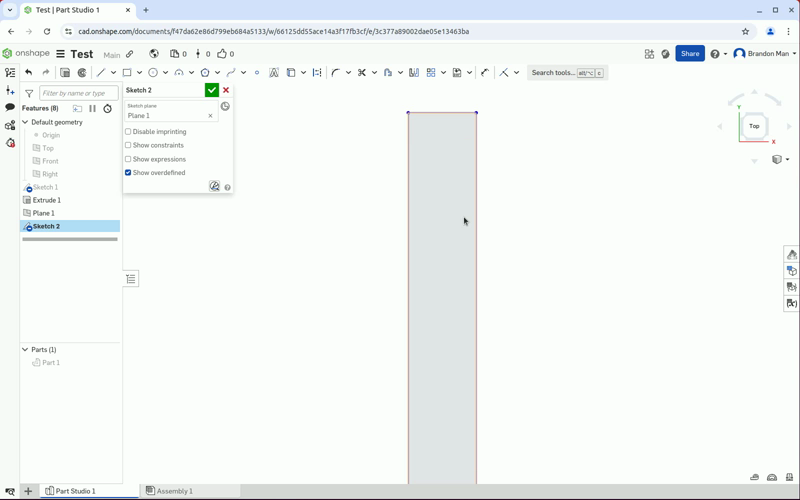
scroll(6)
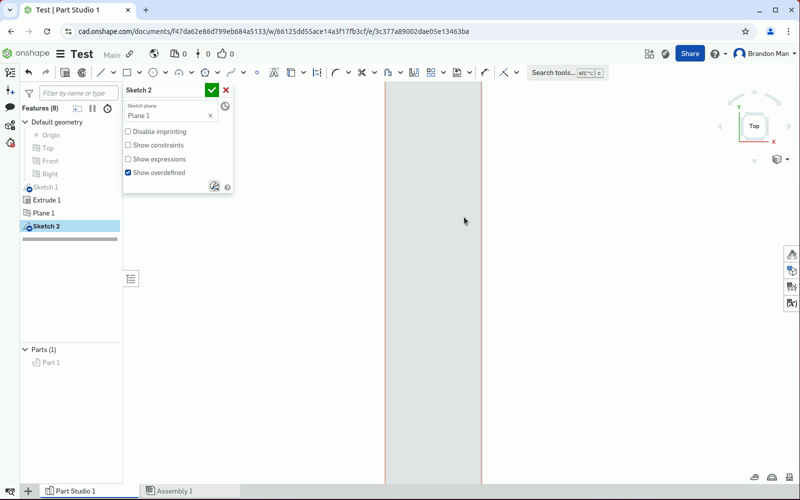
click(464, 216)
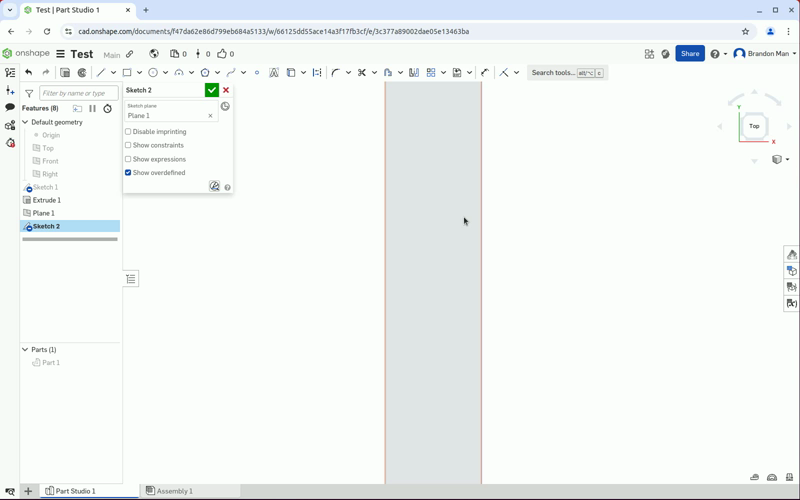
scroll(-6)
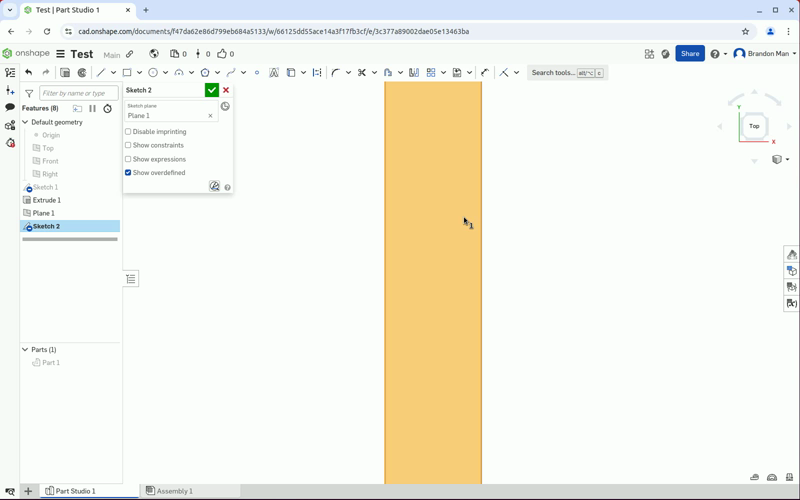
scroll(-6)
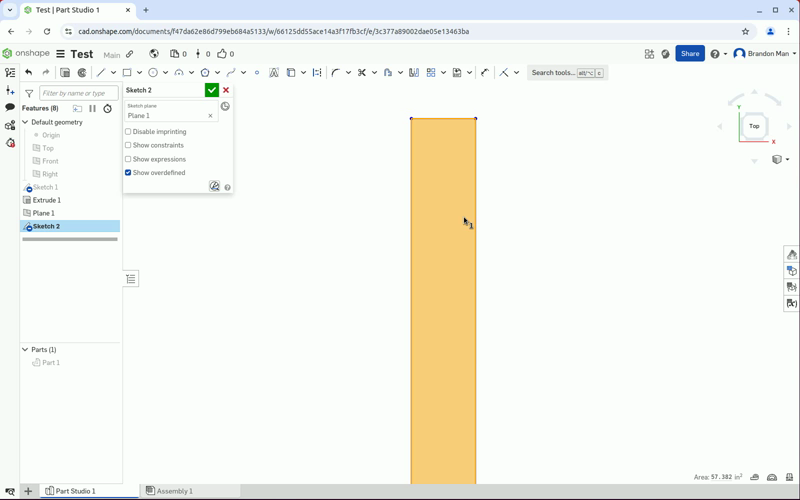
scroll(-6)
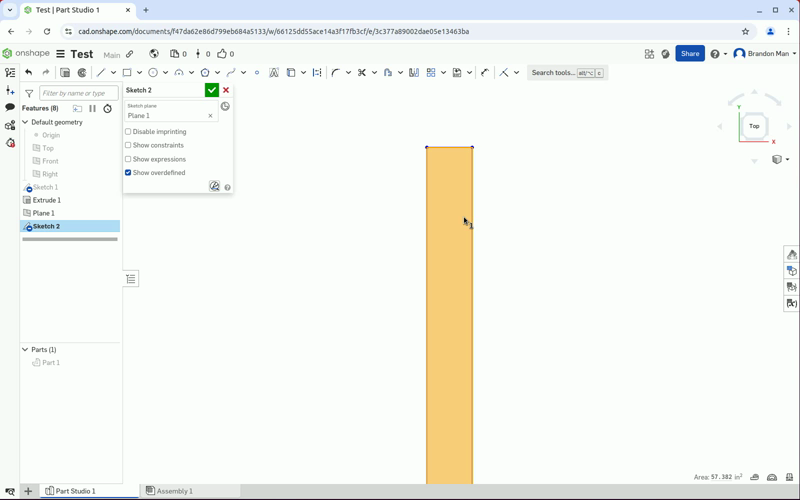
scroll(-6)
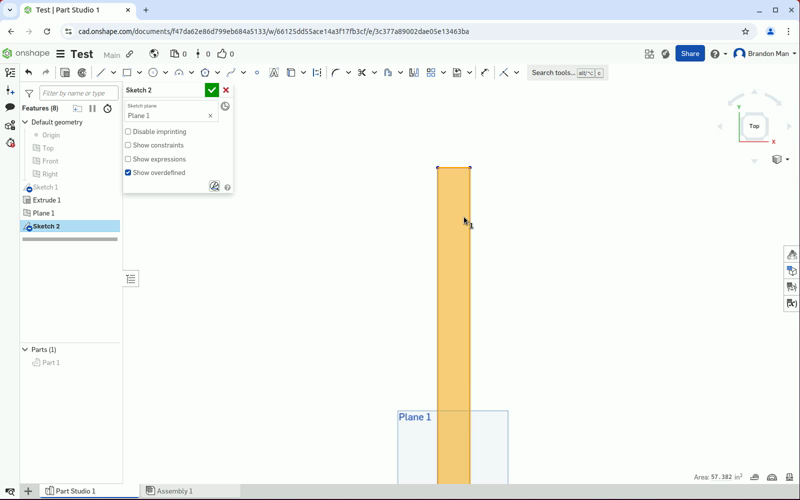
scroll(-6)
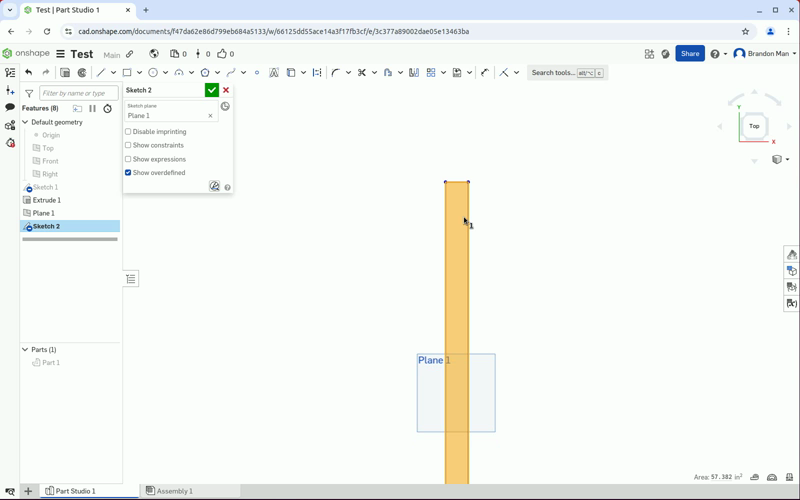
scroll(-6)
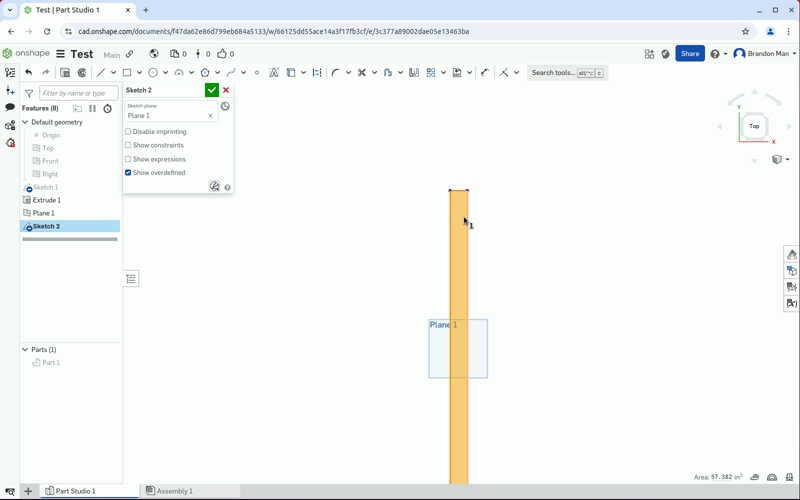
scroll(-6)
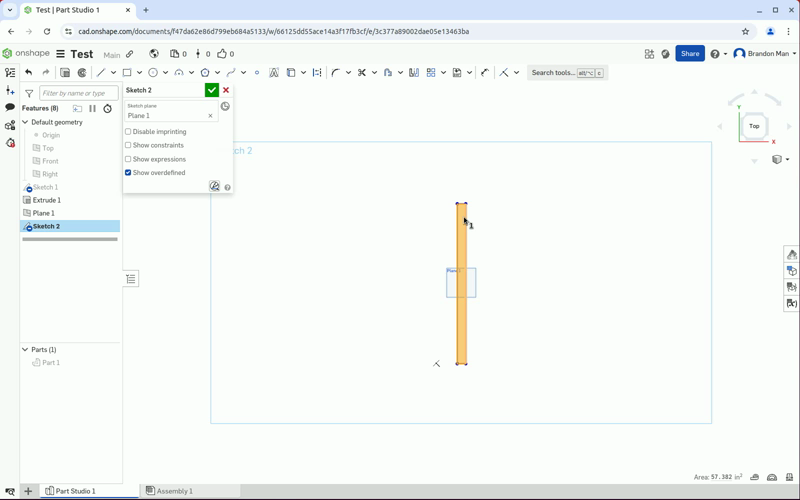
mouse_move(73, 352)
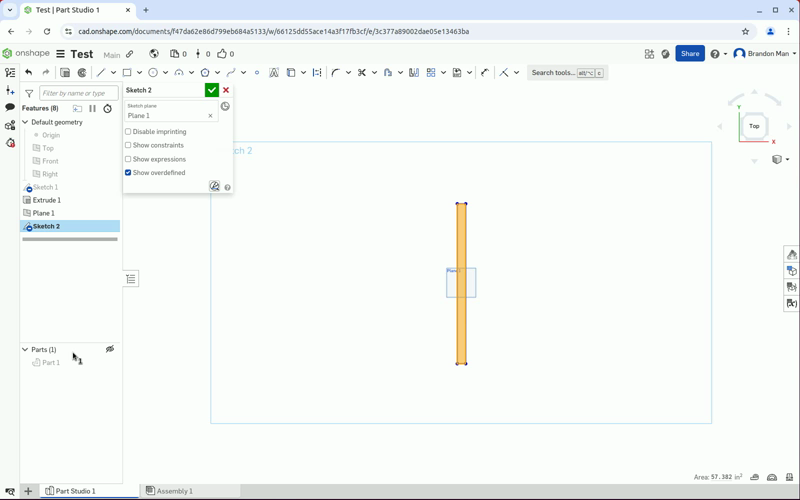
key(shift+y)
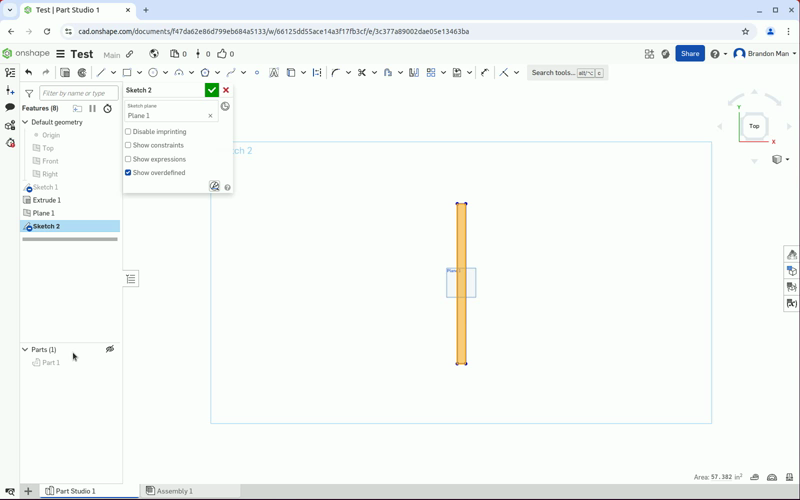
key(shift+e)
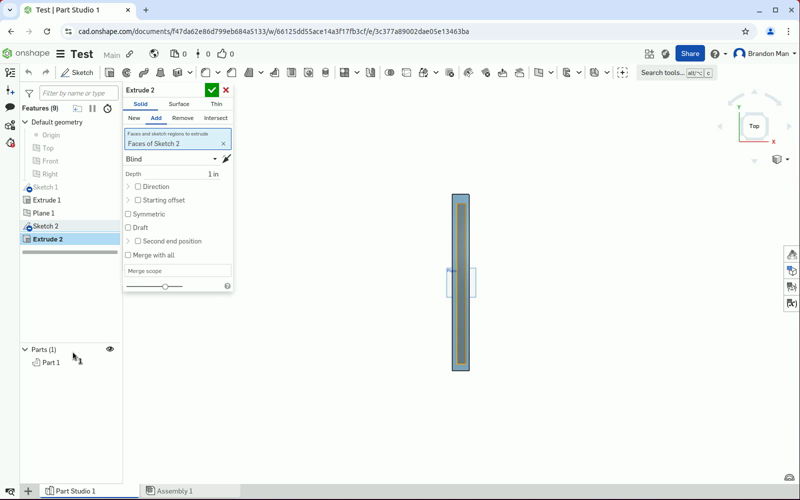
mouse_move(143, 106)
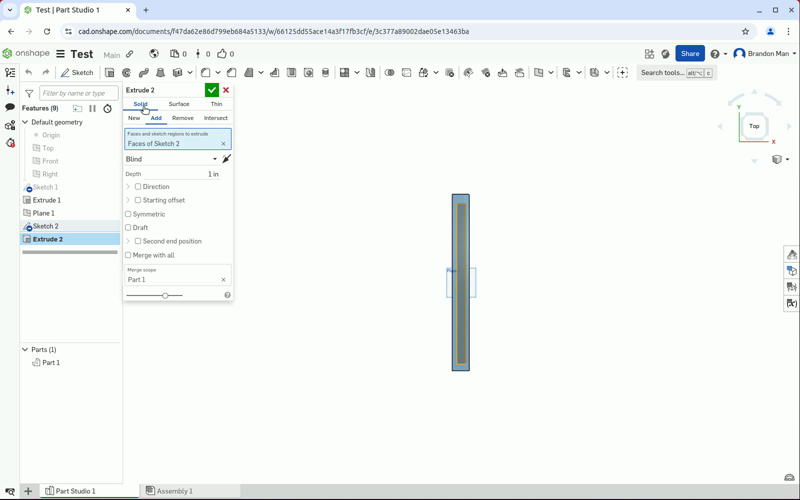
click(143, 106)
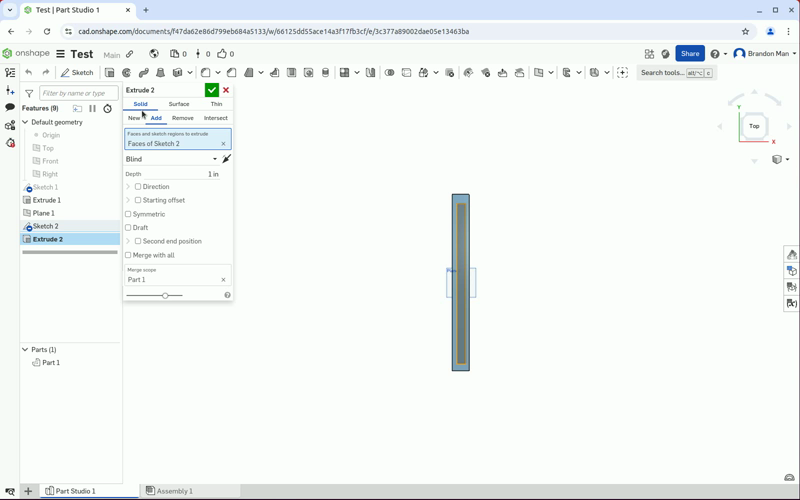
mouse_move(137, 120)
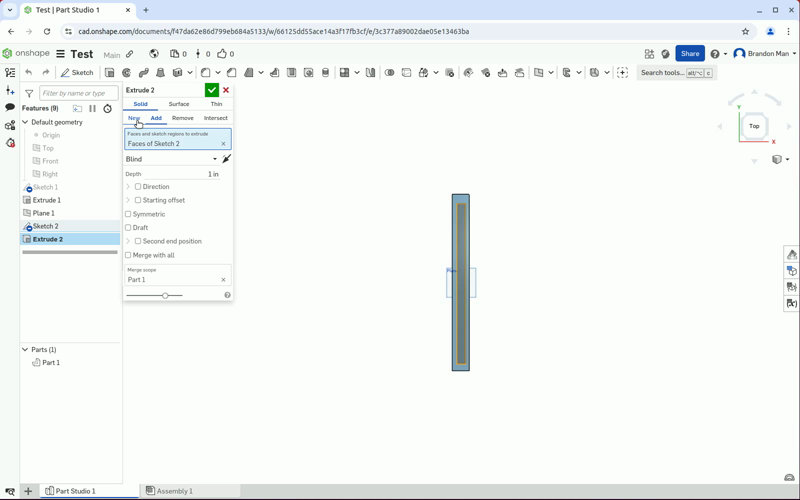
click(137, 120)
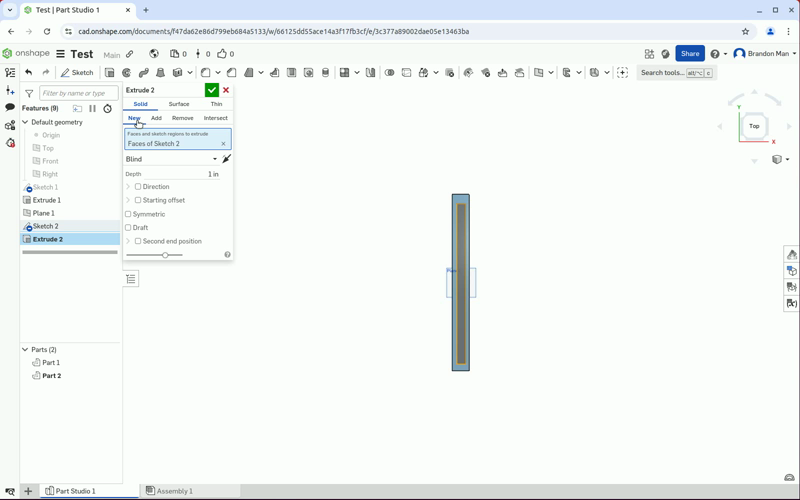
key(tab, 4)
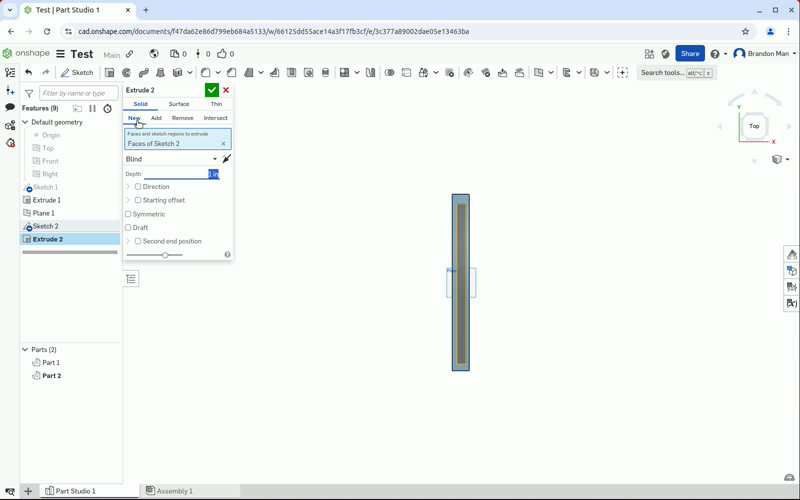
text(1.685)
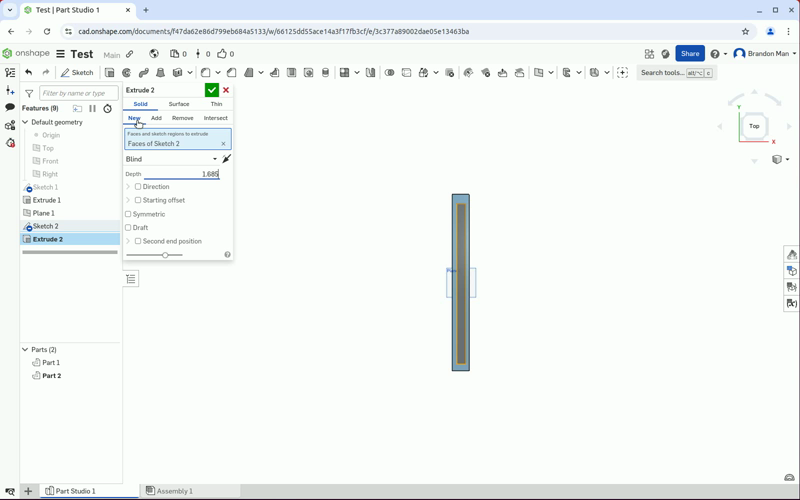
key(enter)
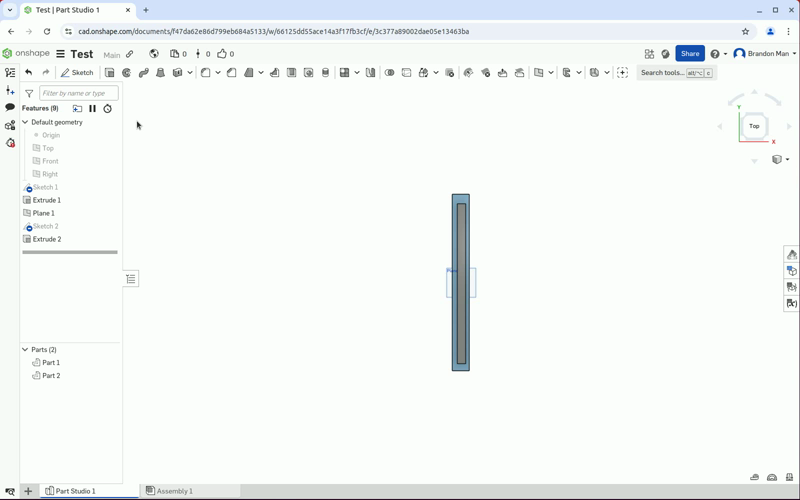
key(shift+h)
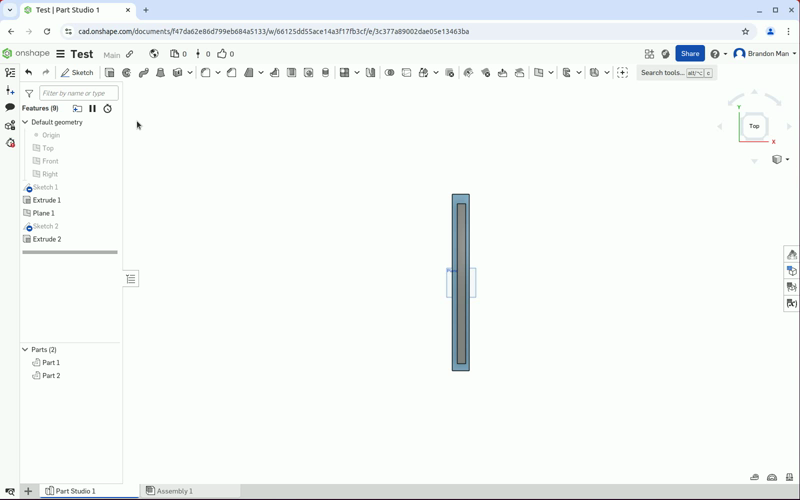
key(shift+h)
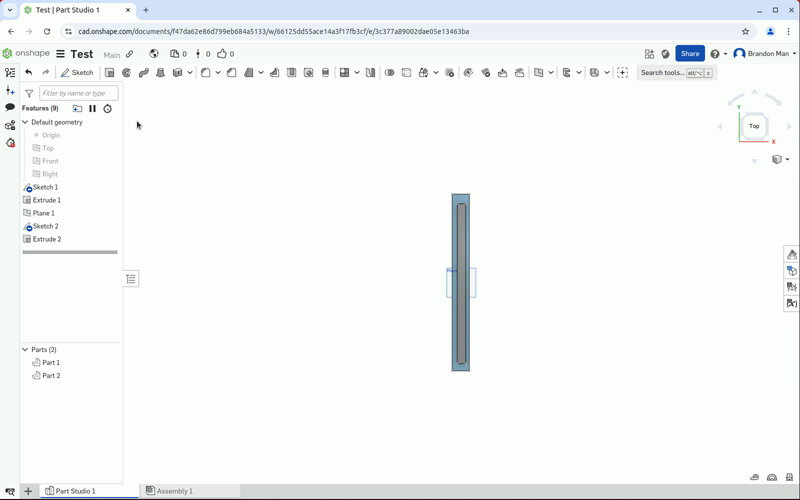
key(shift+7)
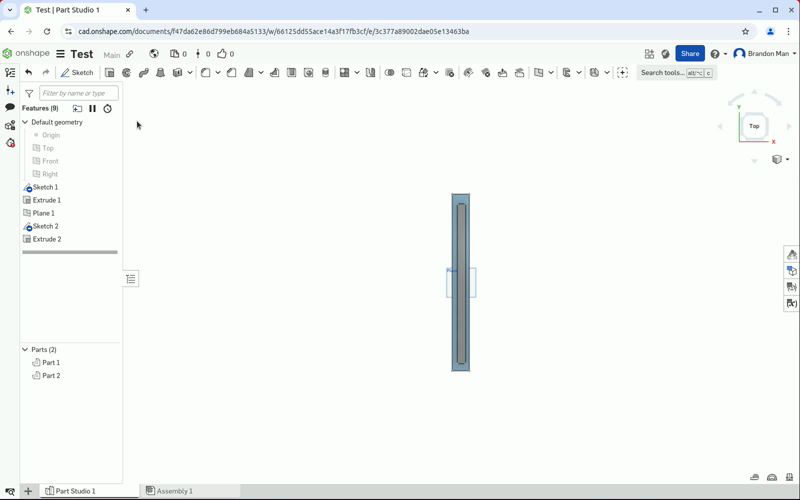
key(up, 3)
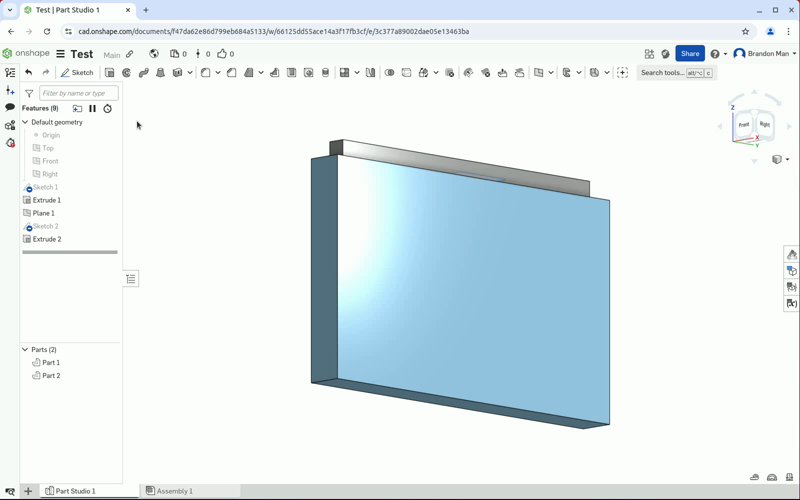
key(left, 3)
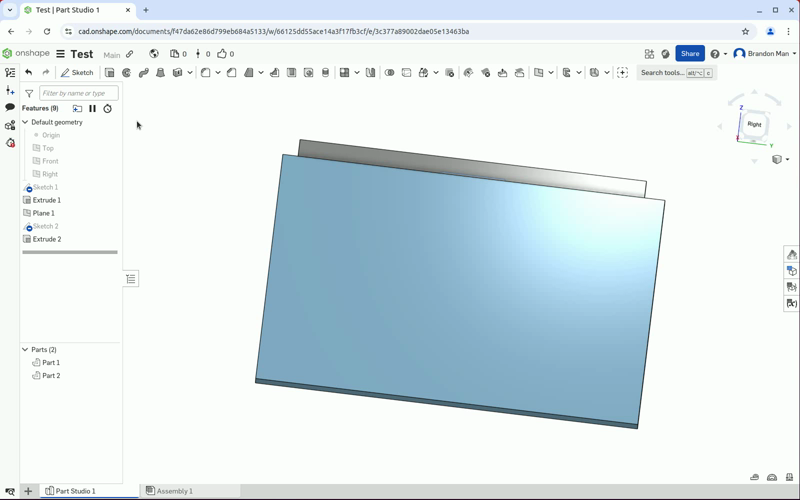
key(right, 3)
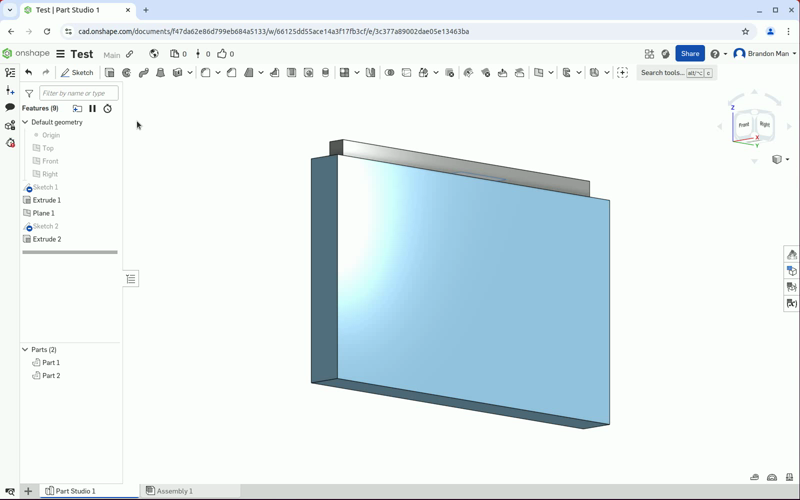
key(down, 3)
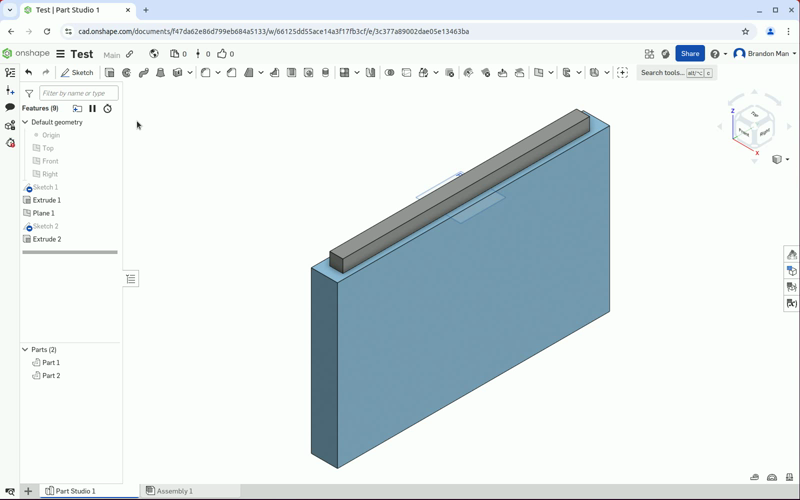
mouse_move(73, 189)
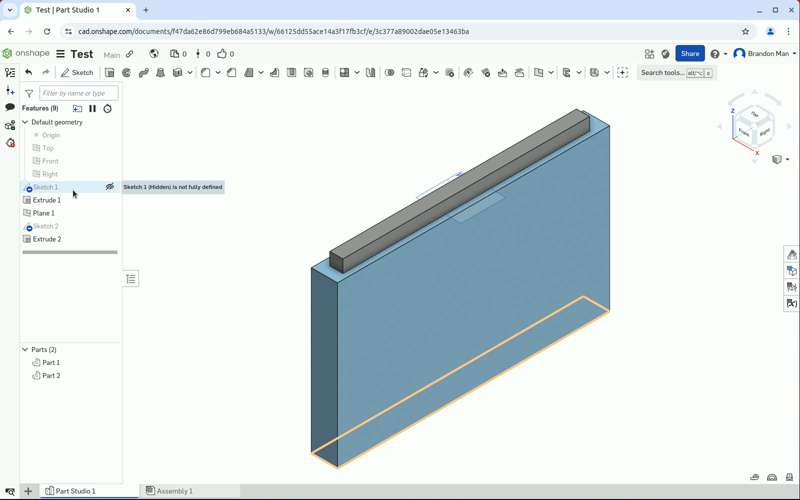
click(73, 189)